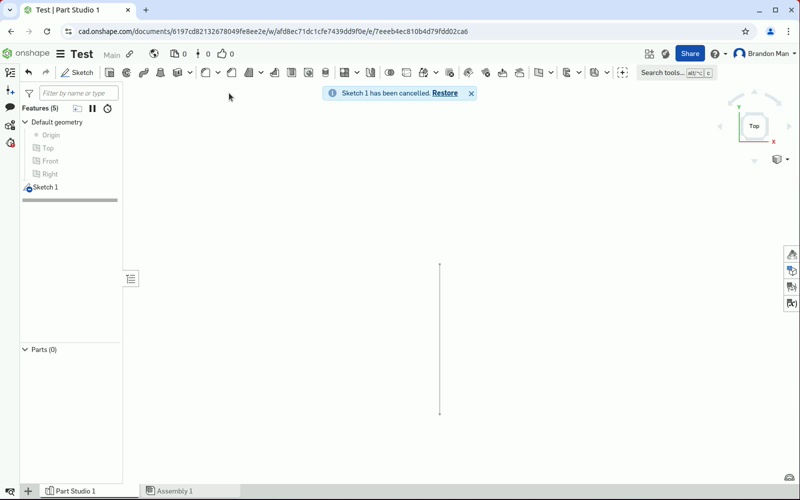
key(shift+h)
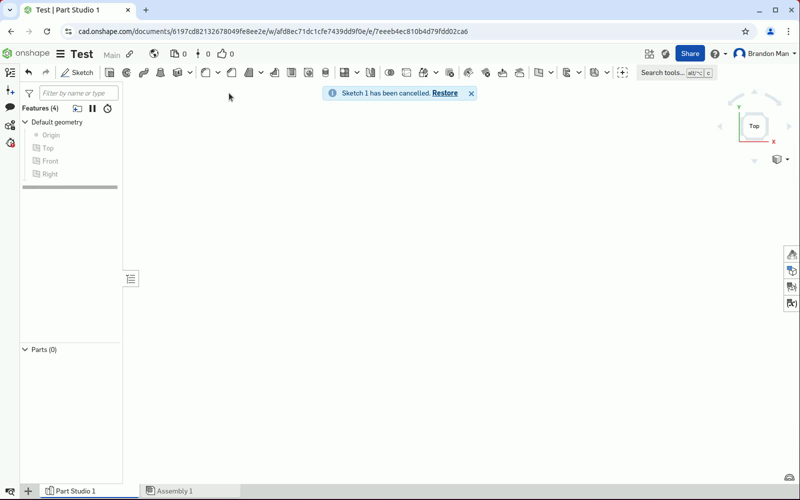
key(shift+s)
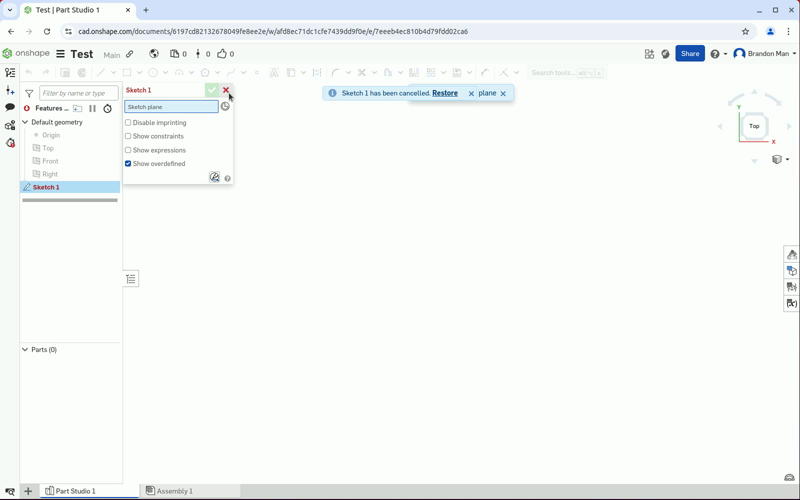
mouse_move(73, 150)
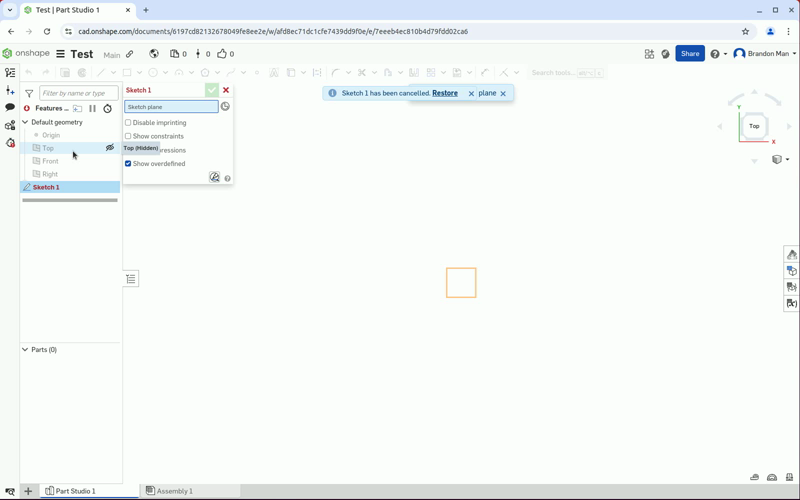
click(73, 150)
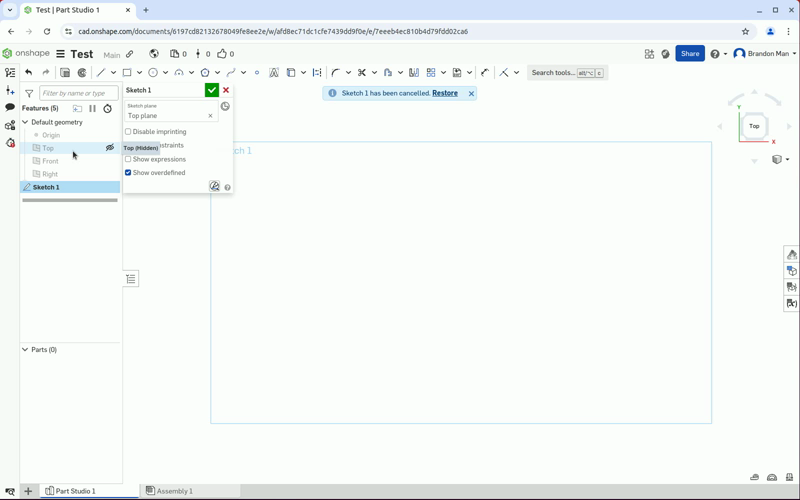
mouse_move(73, 352)
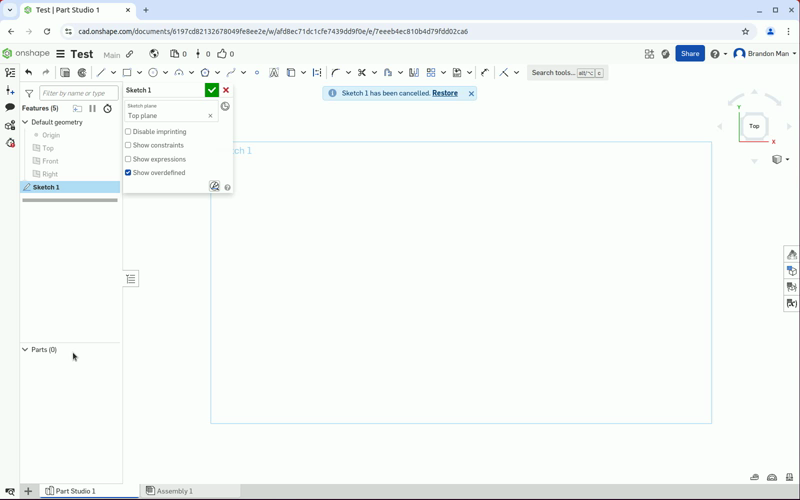
key(y)
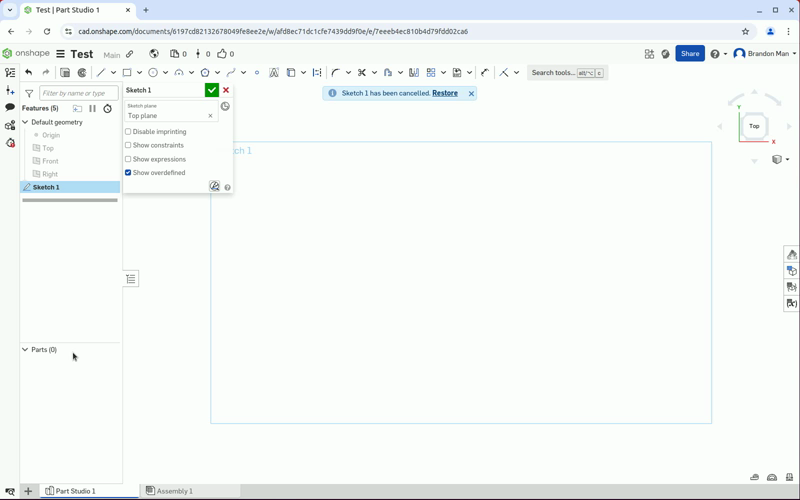
key(c)
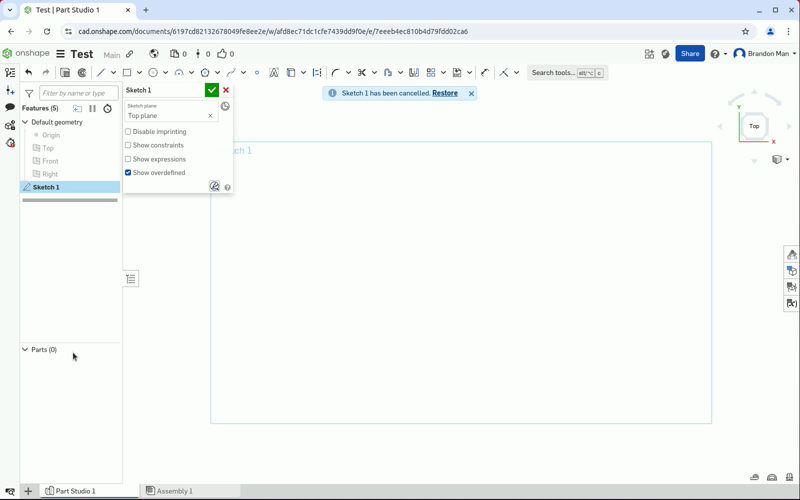
key_down(shift)
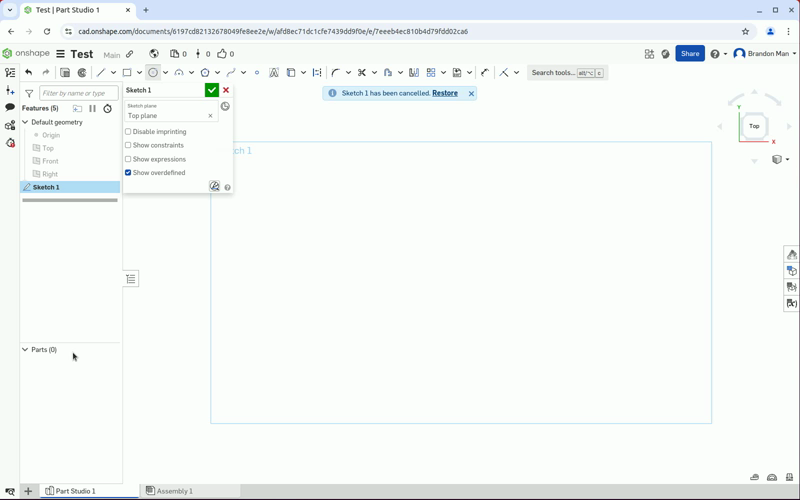
mouse_move(460, 233)
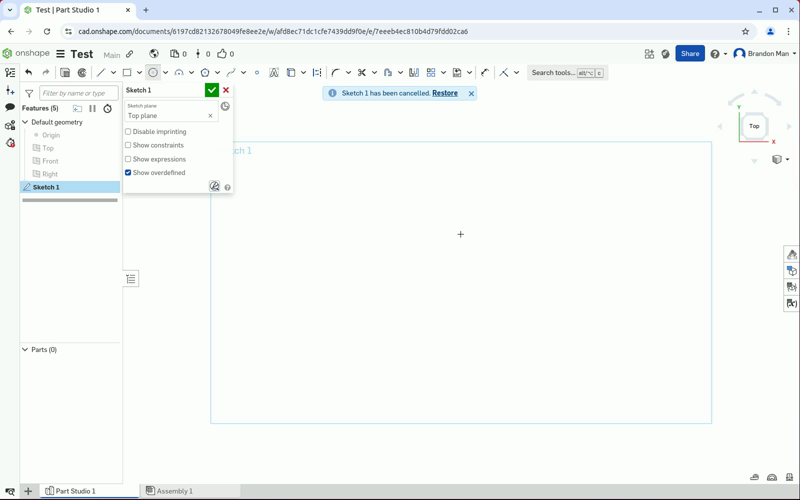
click(460, 233)
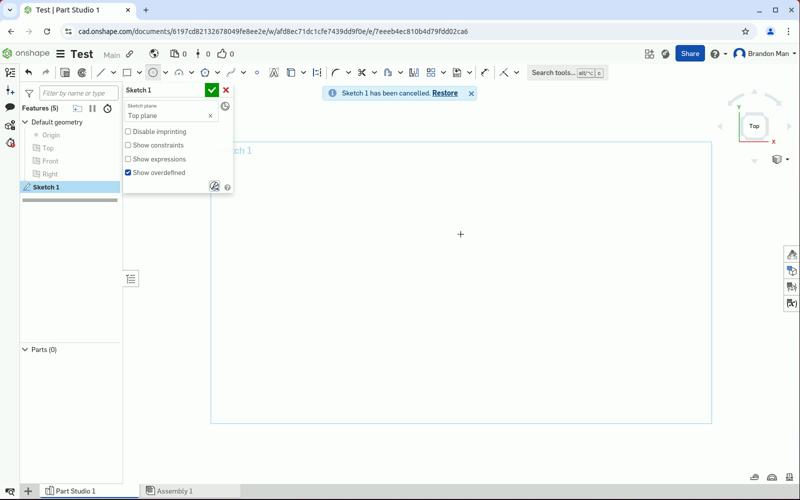
key_up(shift)
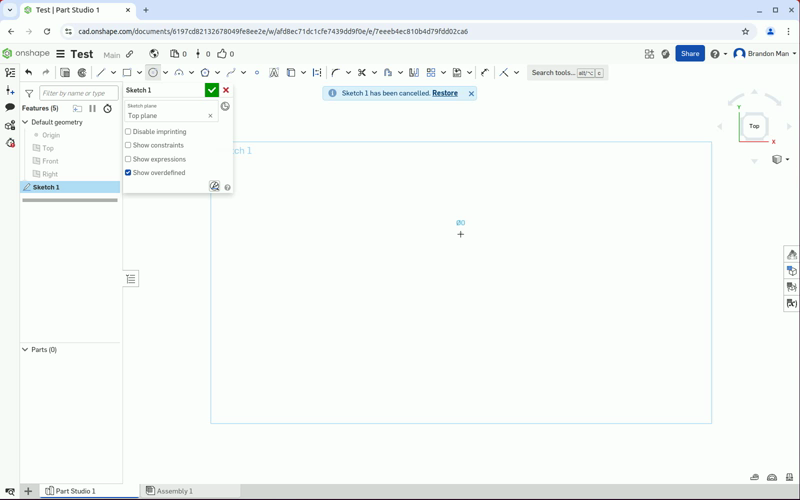
mouse_move(524, 233)
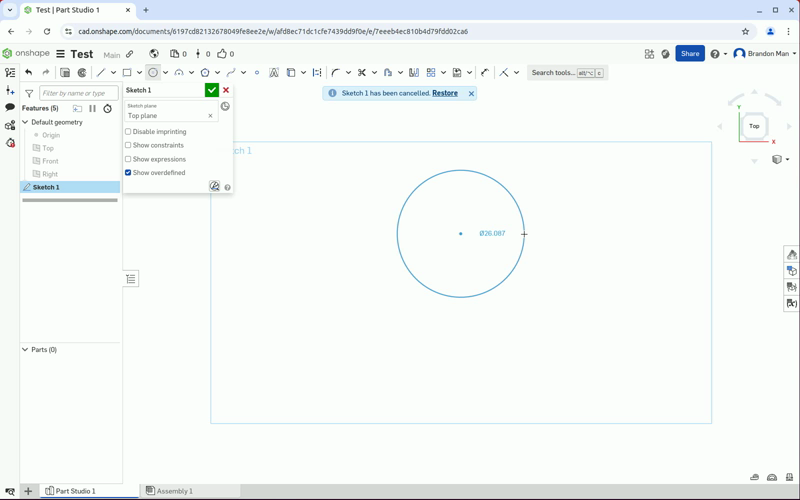
click(524, 233)
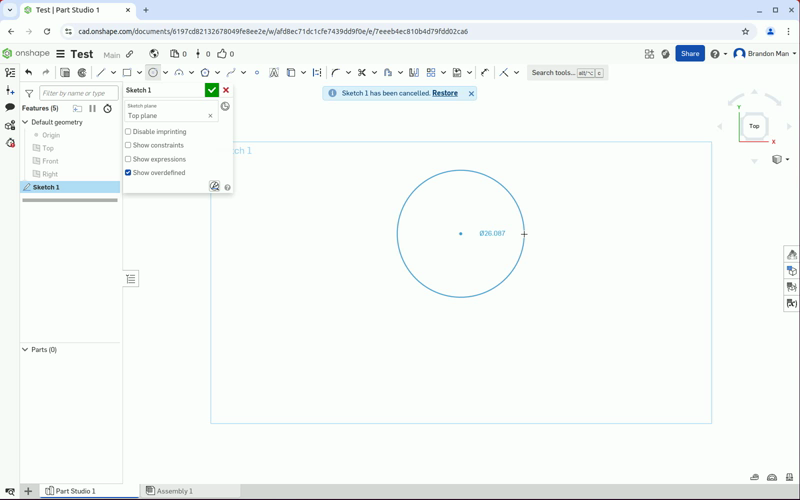
key(esc)
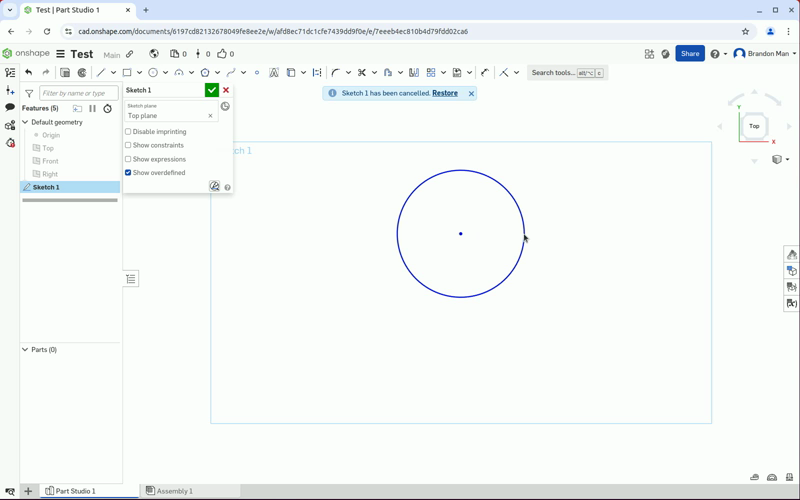
mouse_move(421, 224)
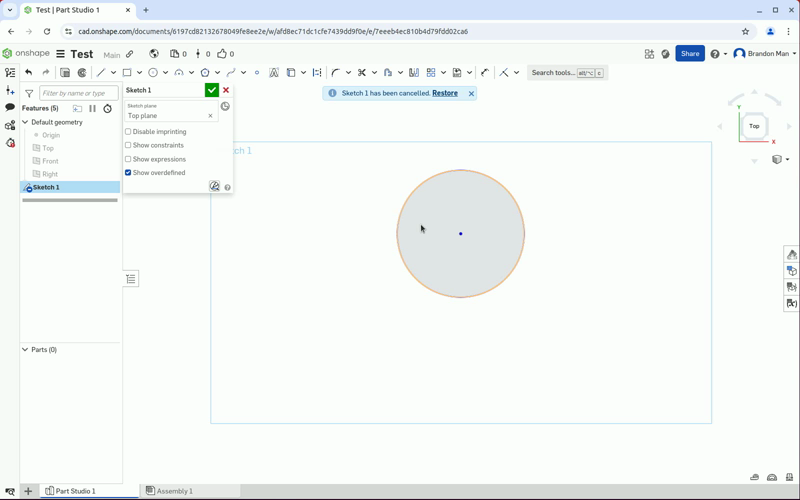
click(421, 224)
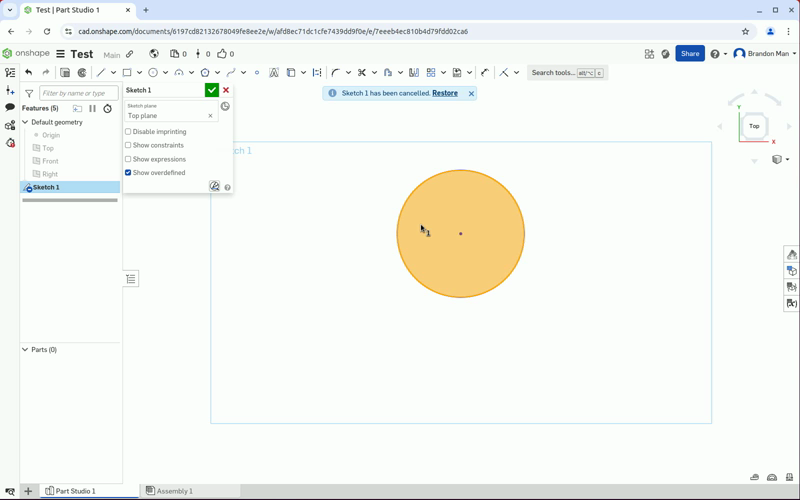
mouse_move(73, 352)
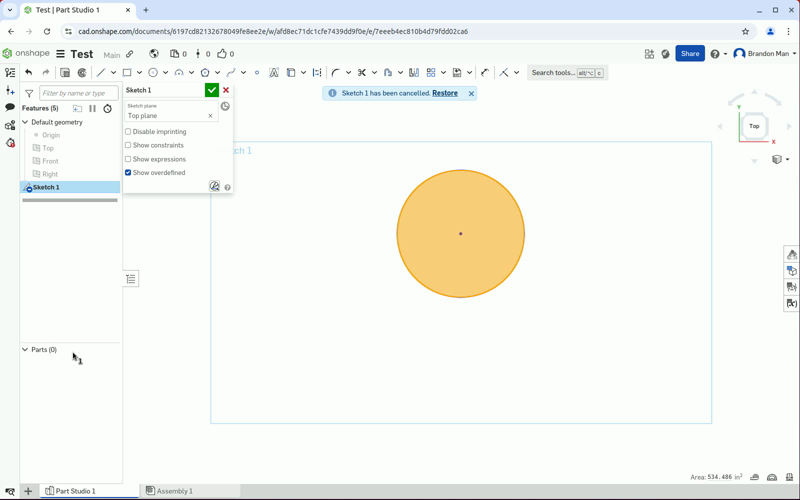
key(shift+y)
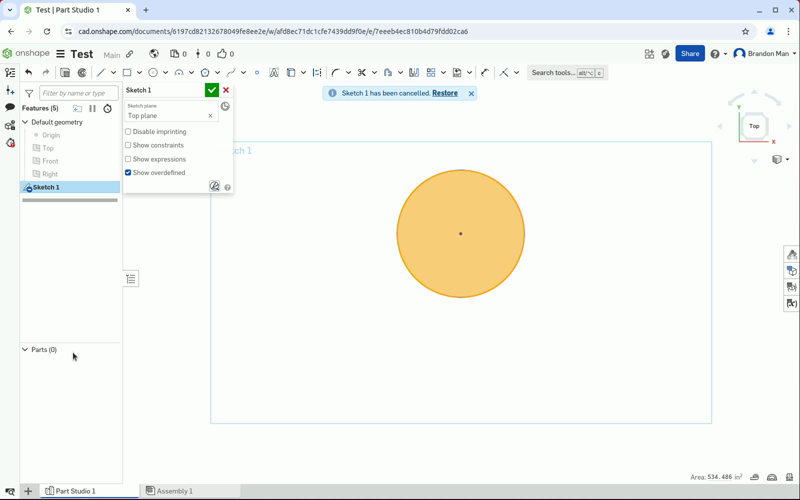
key(shift+e)
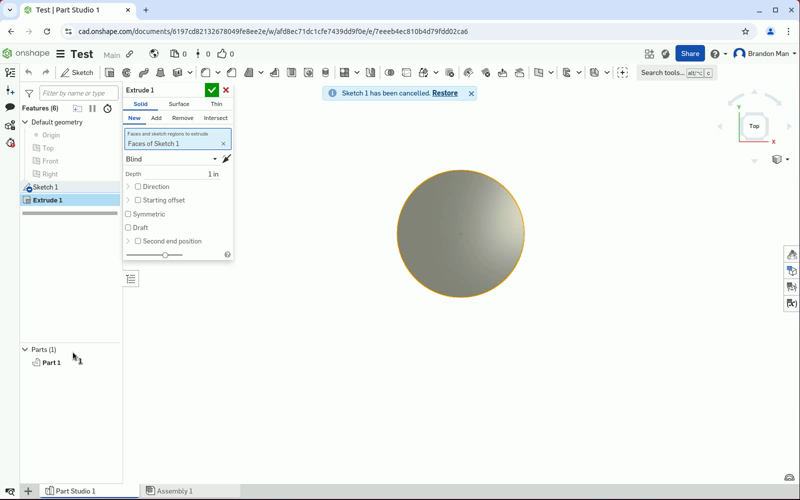
mouse_move(143, 106)
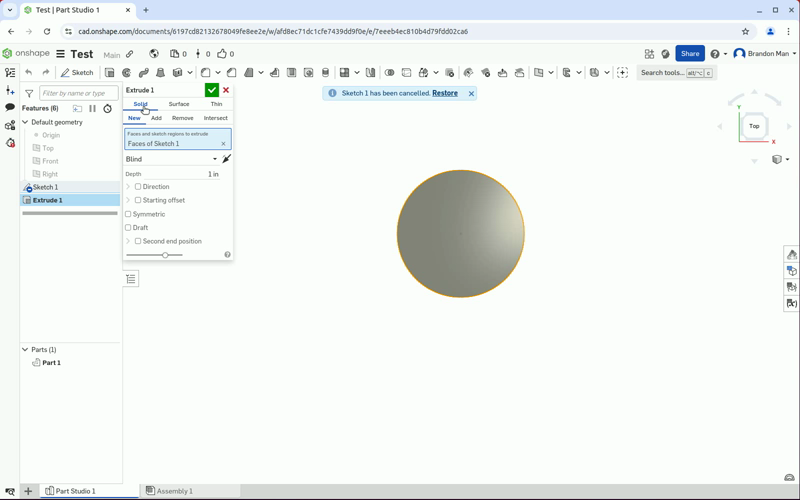
click(143, 106)
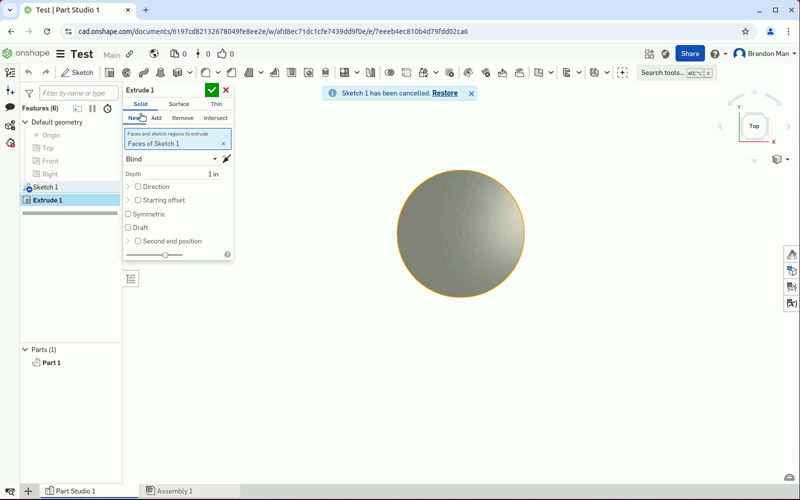
mouse_move(137, 120)
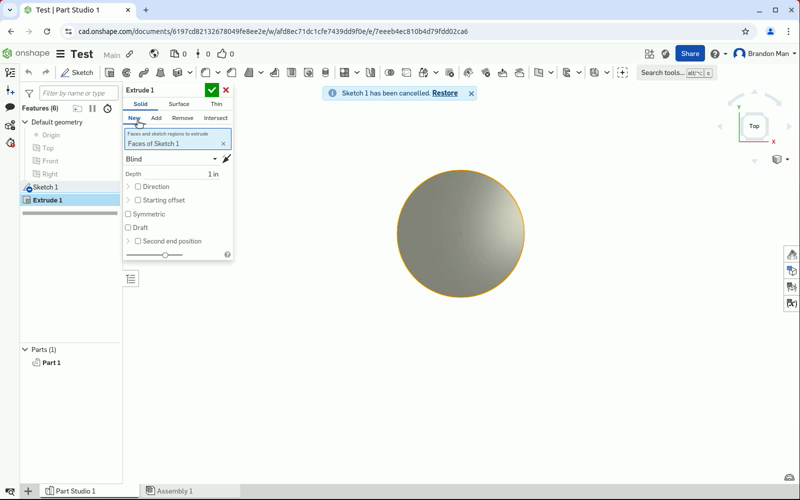
click(137, 120)
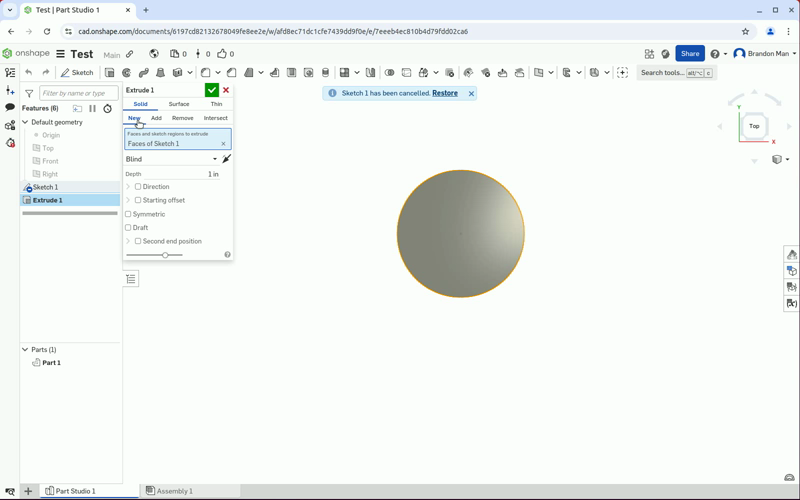
key(tab, 4)
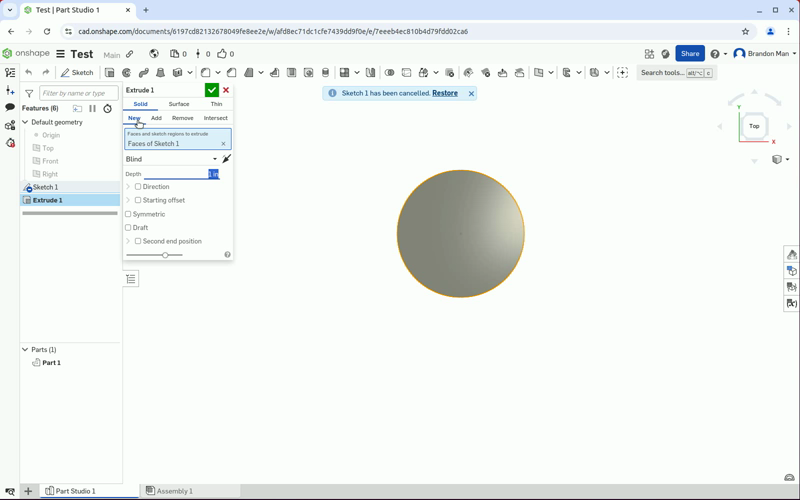
text(19.498)
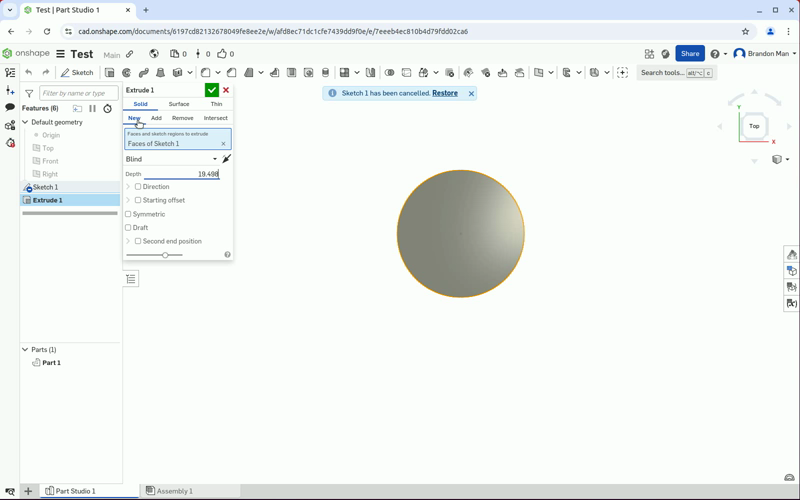
key(enter)
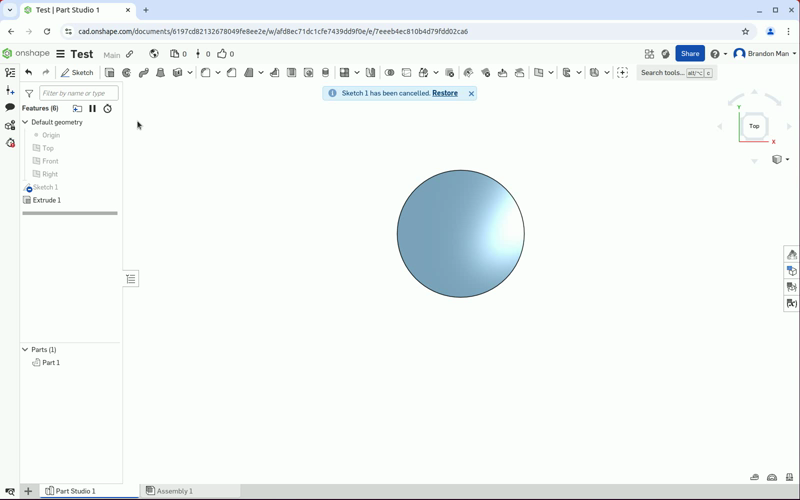
key(shift+h)
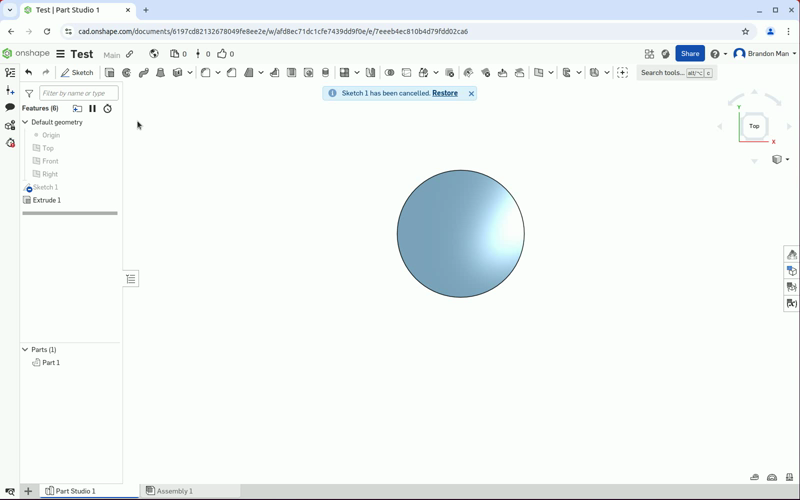
key(shift+h)
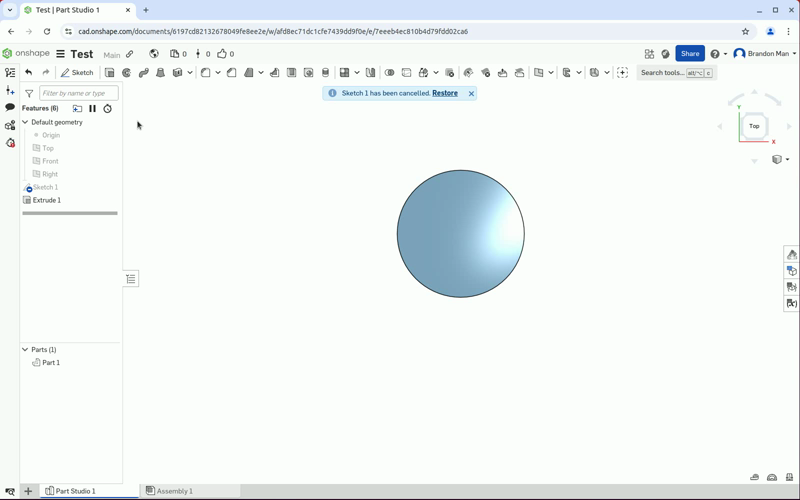
mouse_move(73, 189)
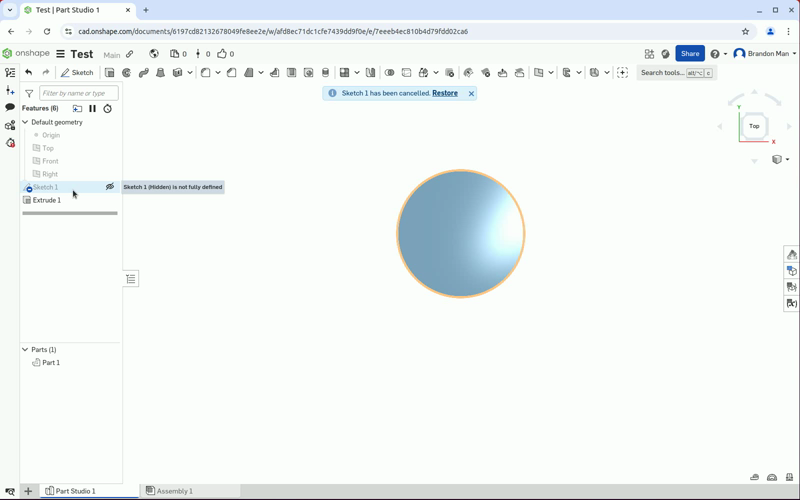
click(73, 189)
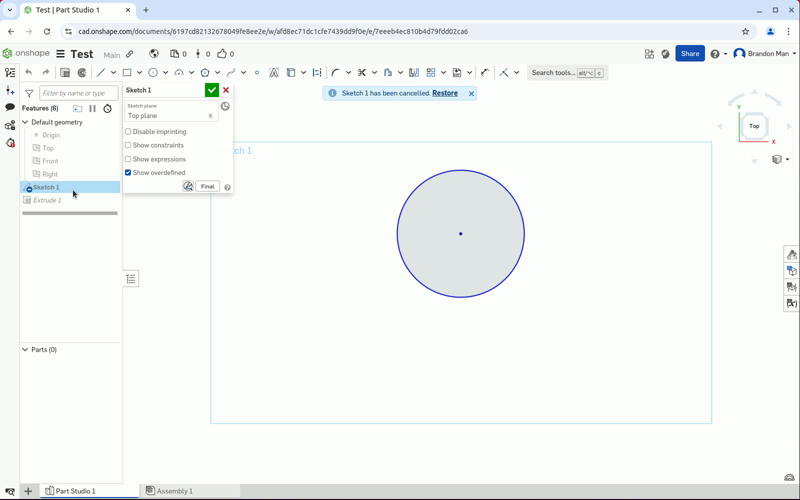
mouse_move(229, 92)
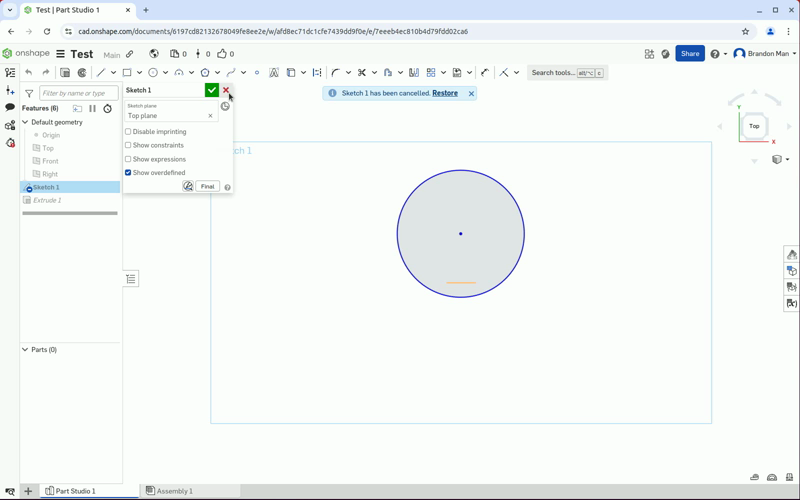
click(229, 92)
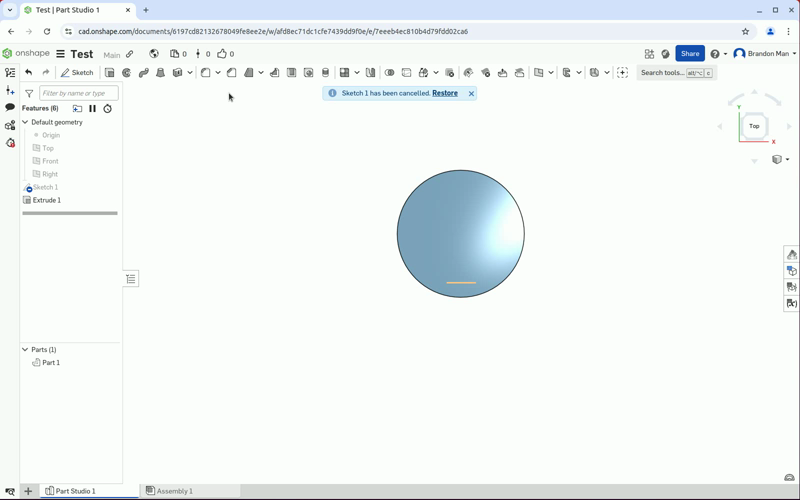
mouse_move(541, 75)
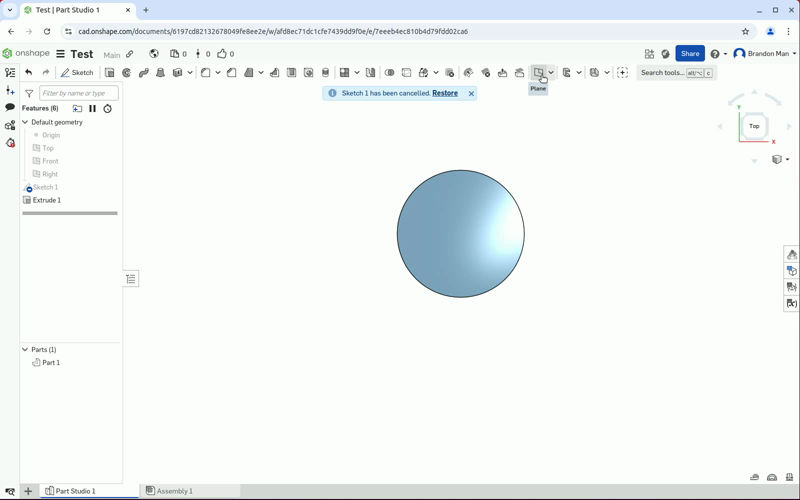
click(541, 75)
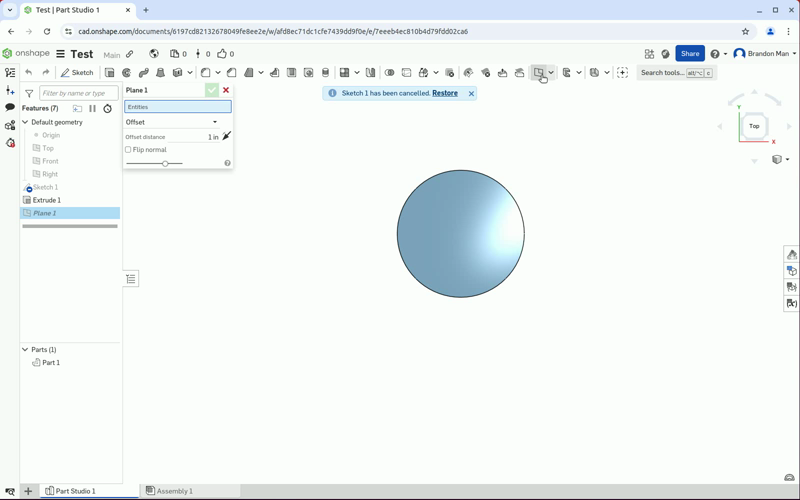
mouse_move(73, 150)
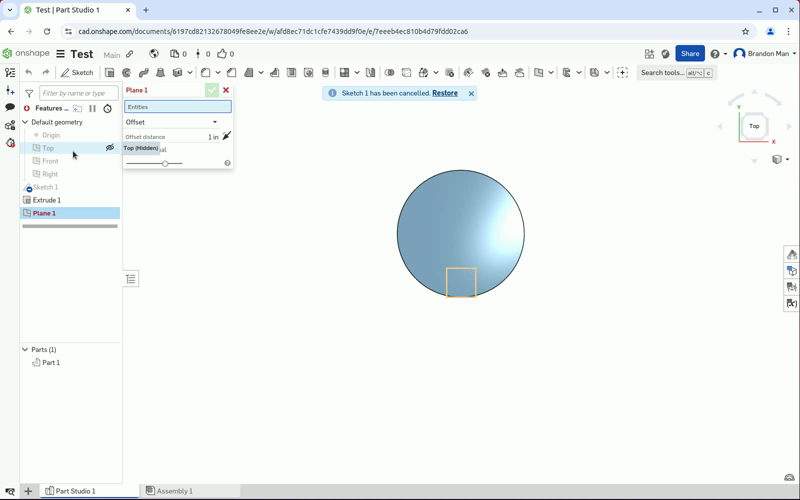
click(73, 150)
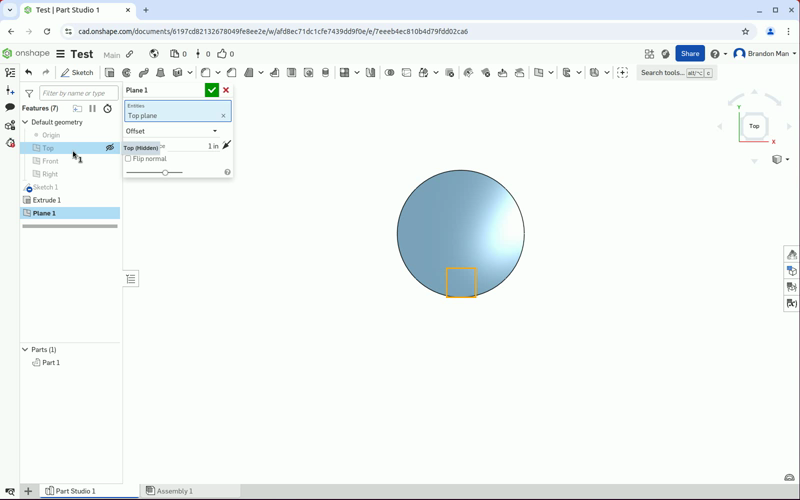
key(tab, 2)
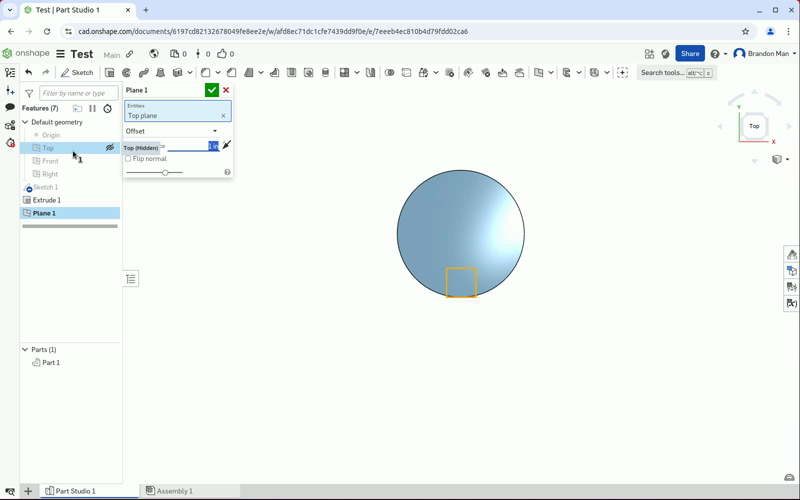
text(19.503)
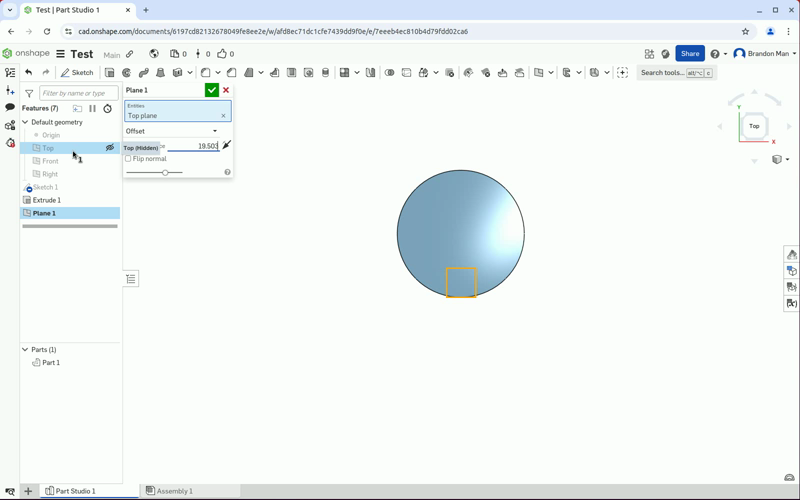
key(enter, 2)
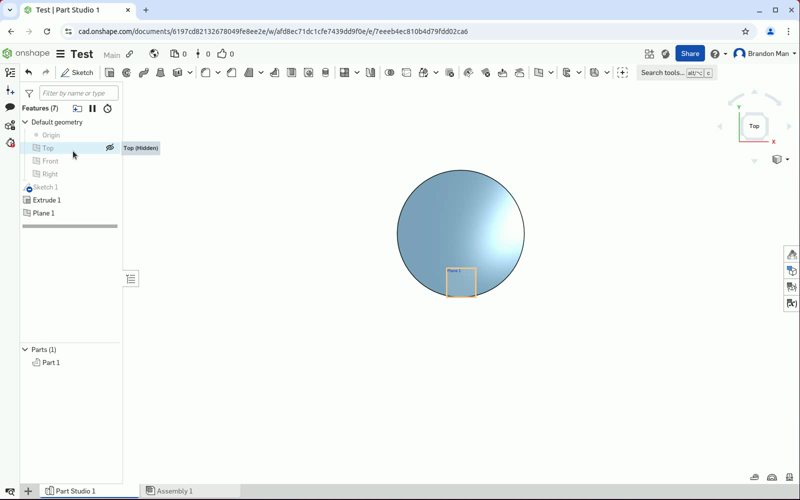
key(shift+s)
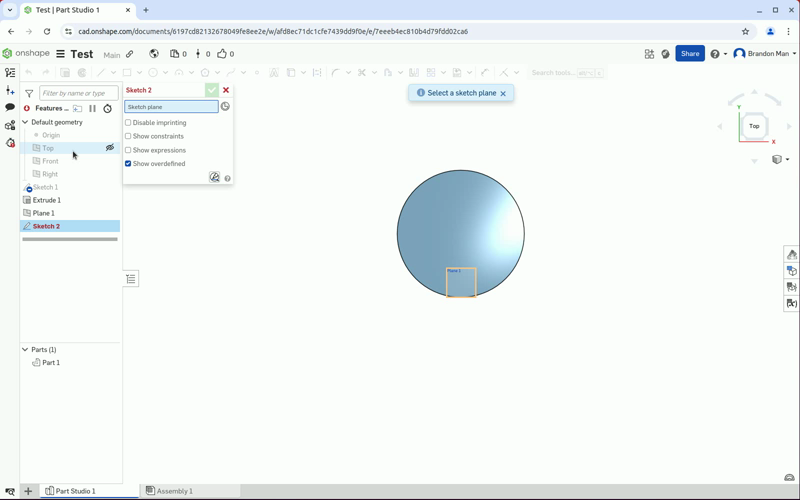
mouse_move(73, 215)
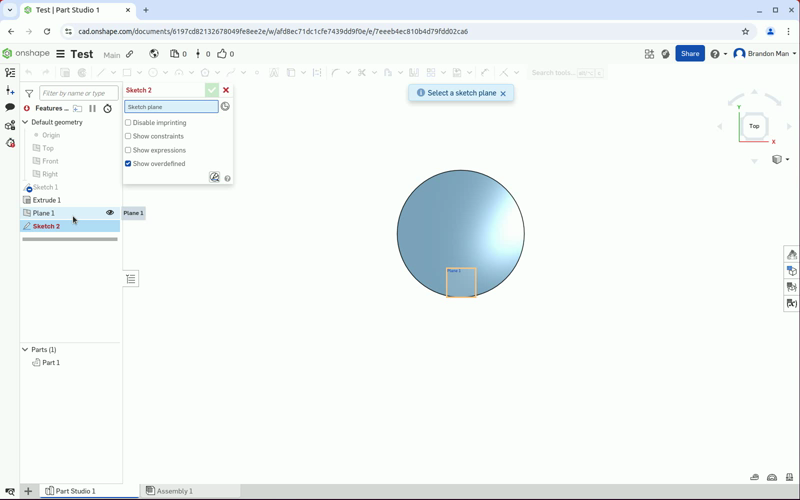
click(73, 215)
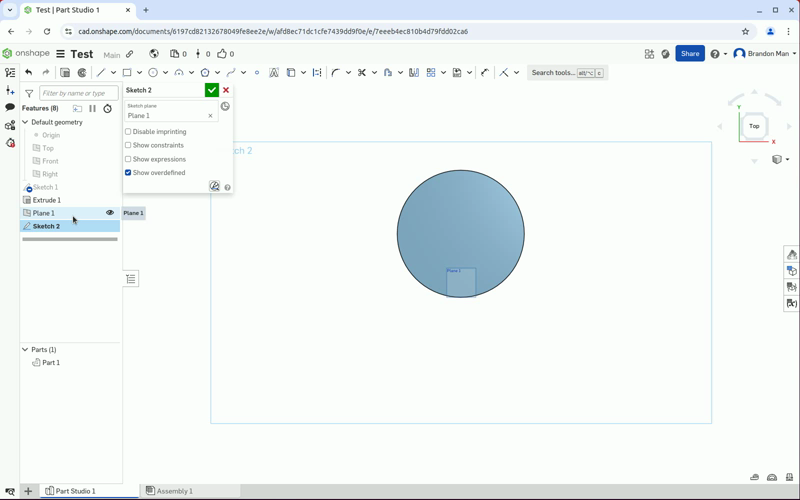
mouse_move(73, 352)
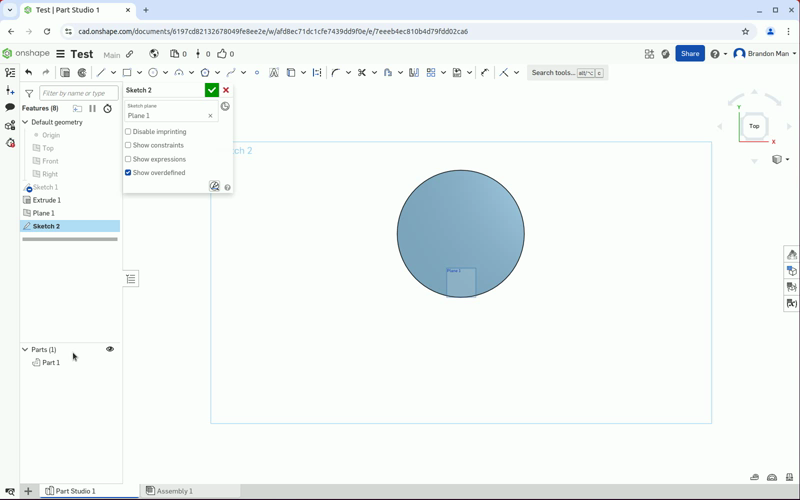
key(y)
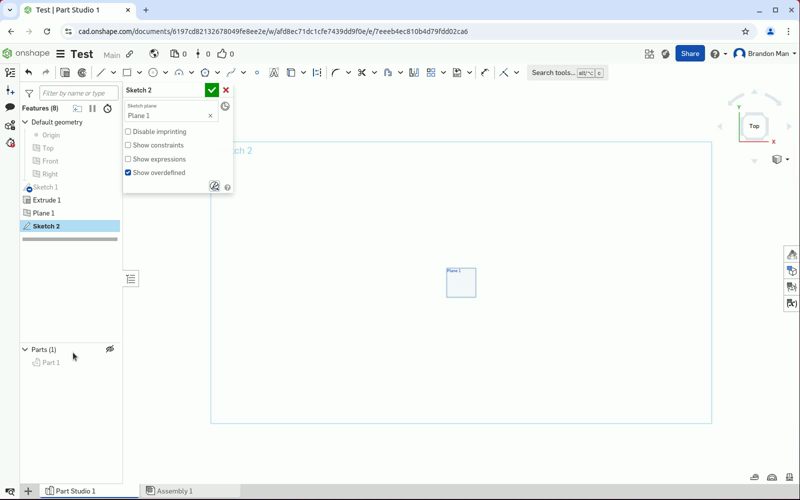
key(l)
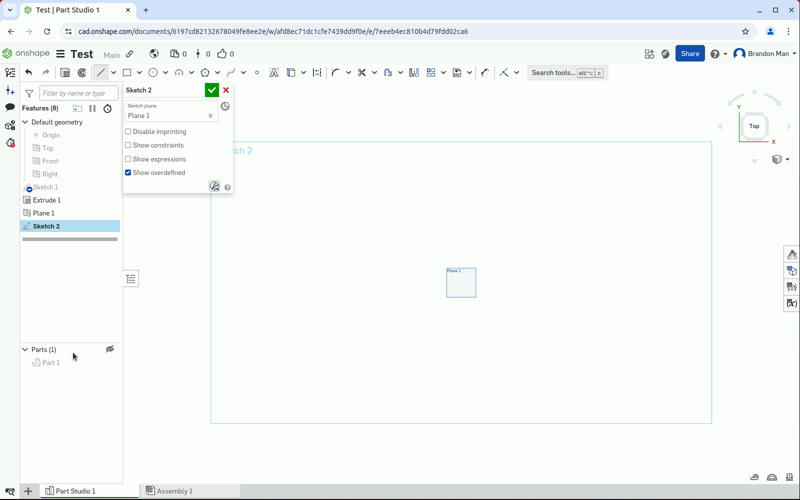
key_down(shift)
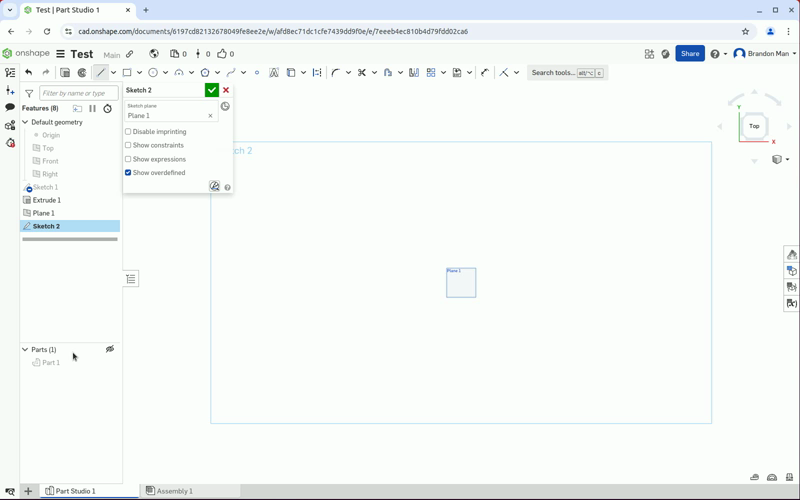
mouse_move(460, 233)
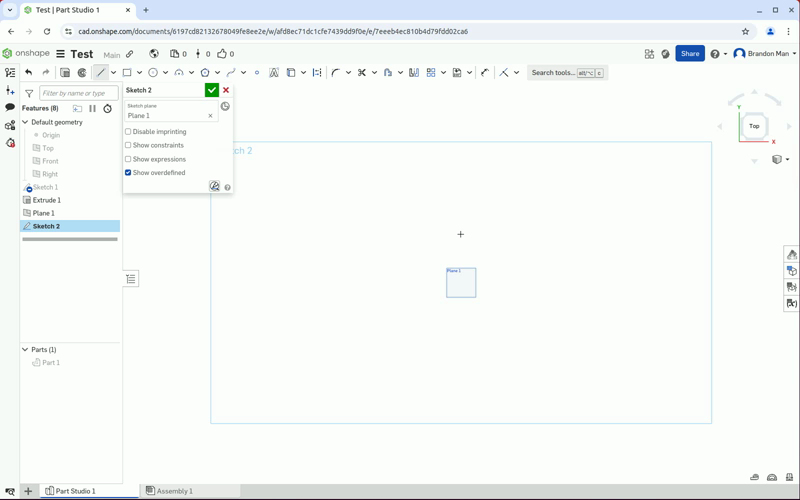
click(460, 233)
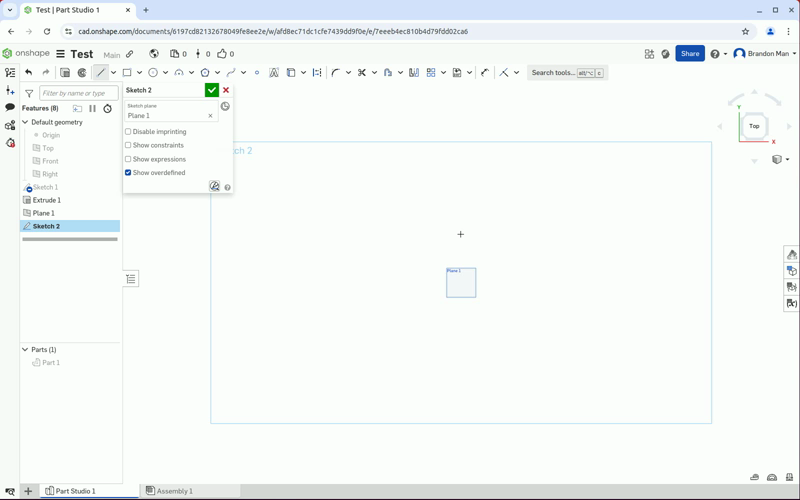
key_up(shift)
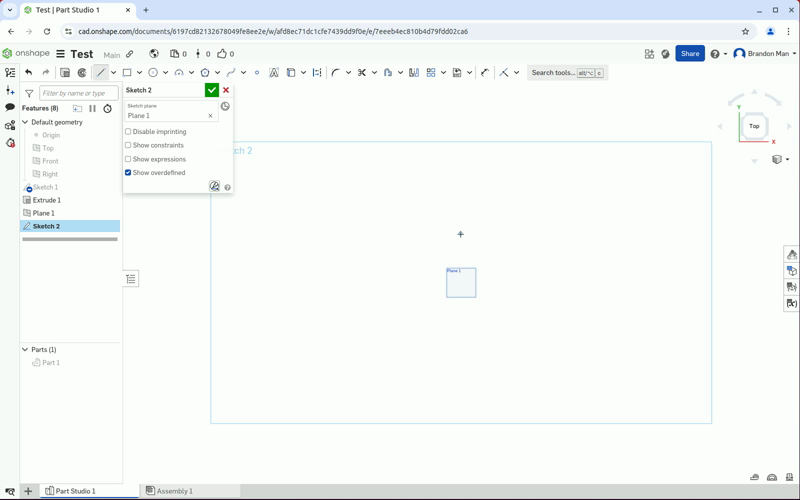
key_down(shift)
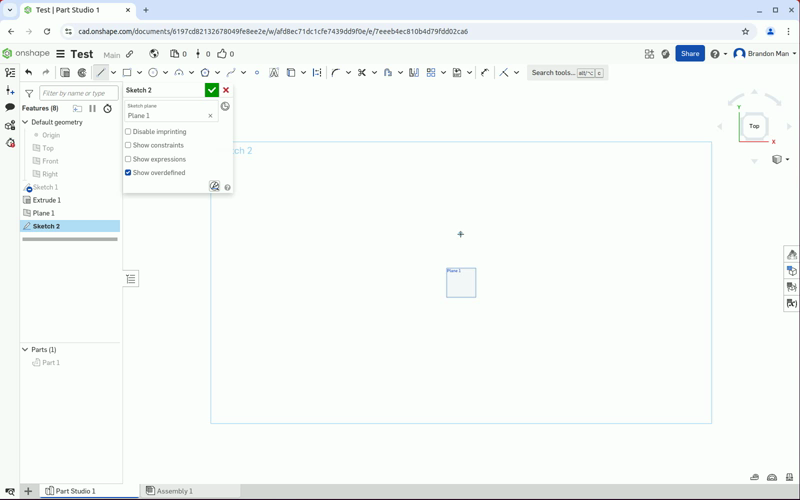
mouse_move(490, 233)
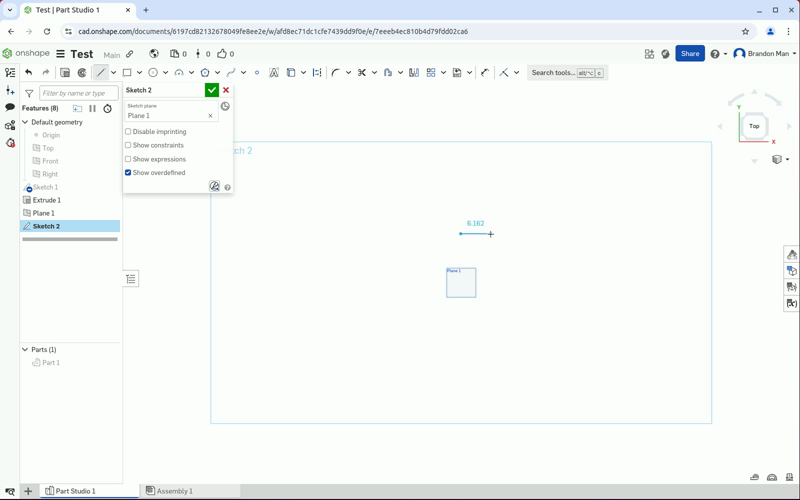
mouse_move(479, 233)
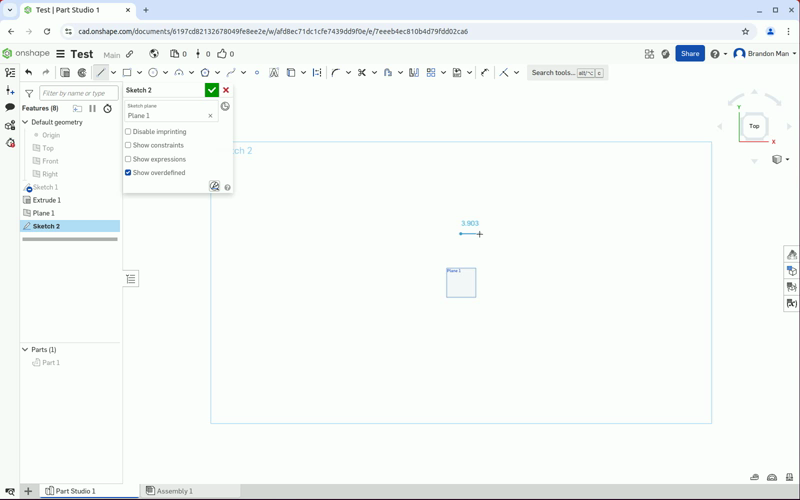
click(479, 233)
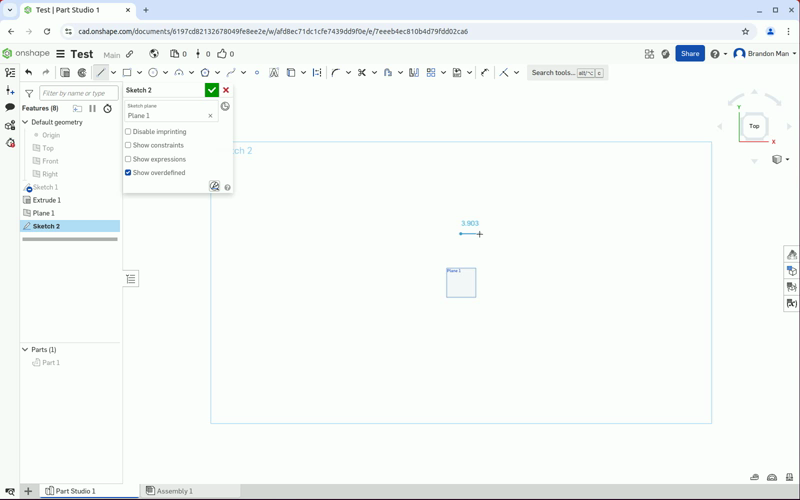
key_up(shift)
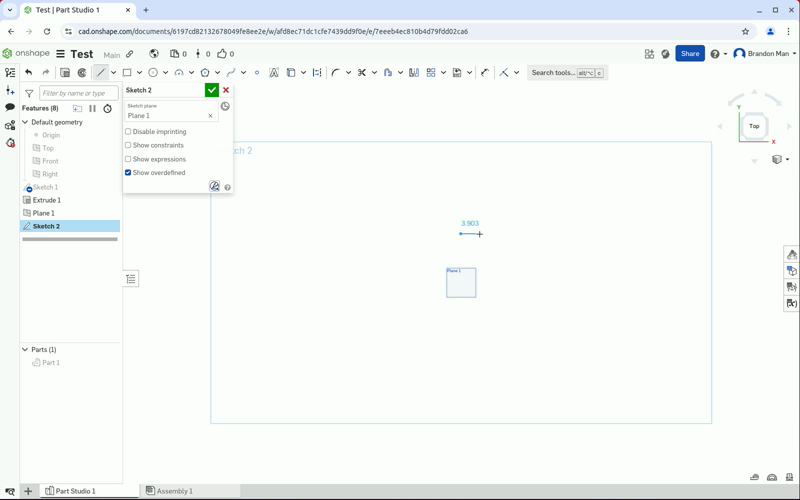
key_down(shift)
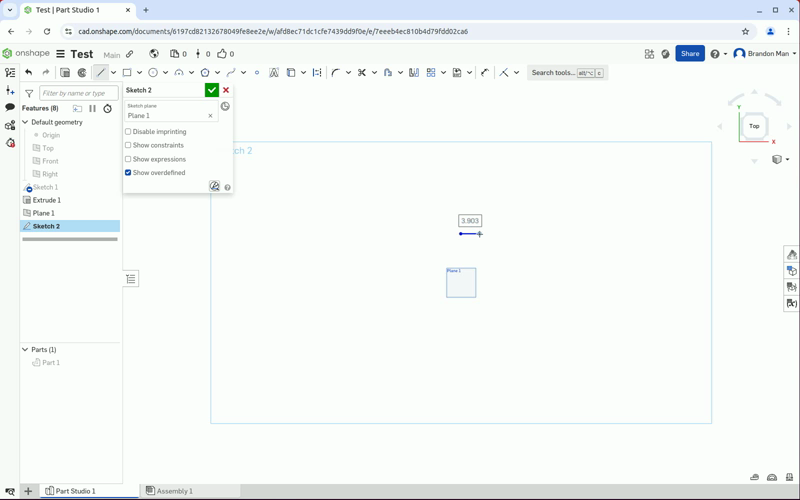
mouse_move(509, 233)
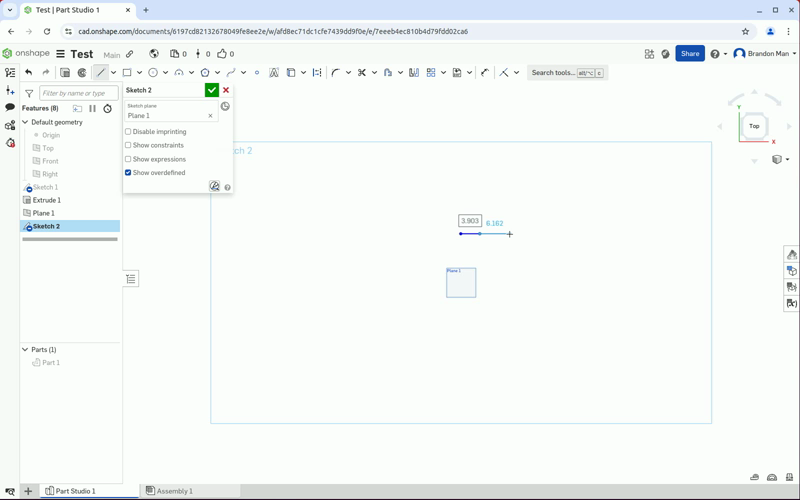
mouse_move(479, 198)
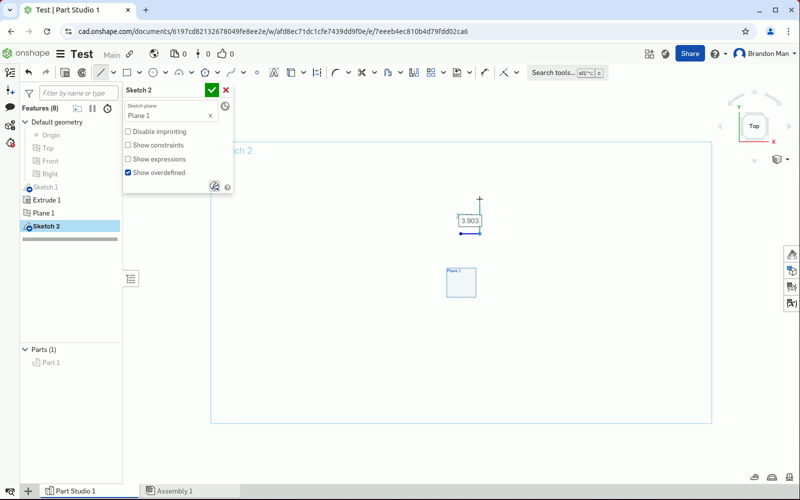
click(479, 198)
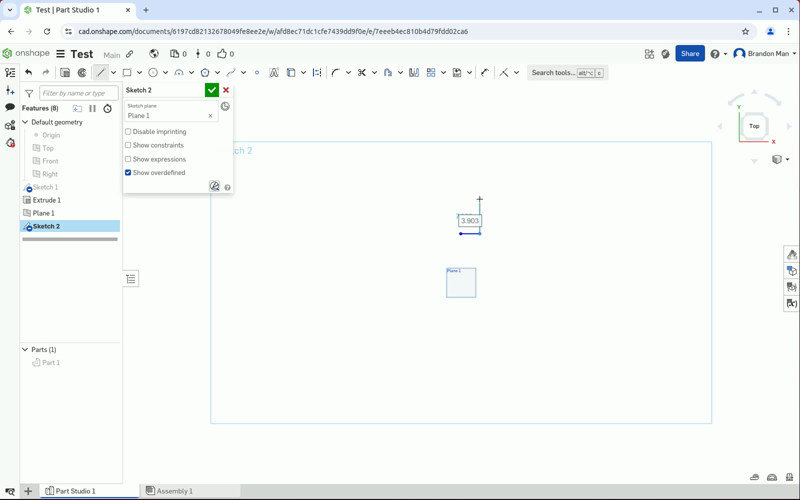
key_up(shift)
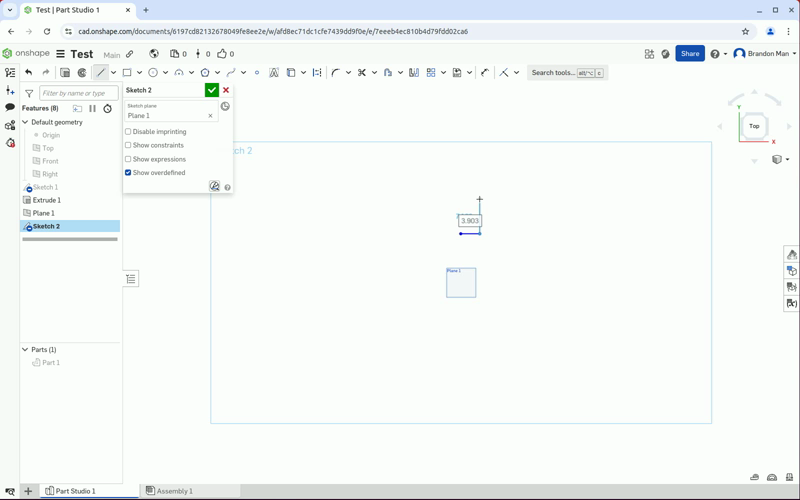
key_down(shift)
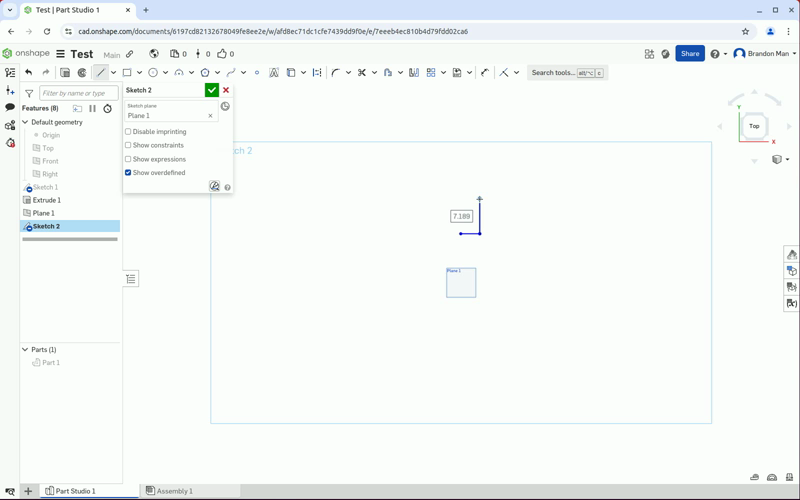
mouse_move(509, 198)
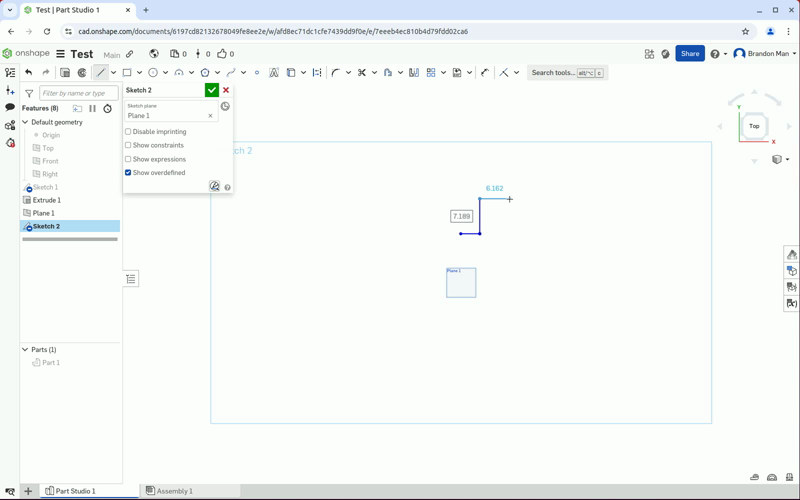
mouse_move(460, 198)
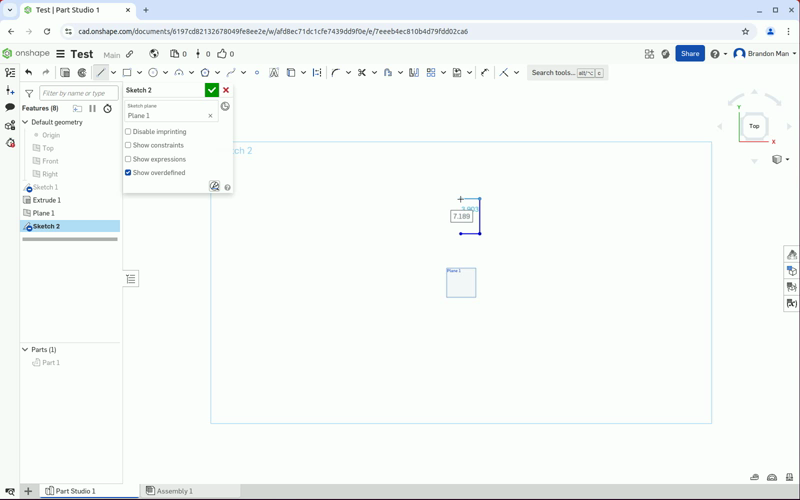
click(460, 198)
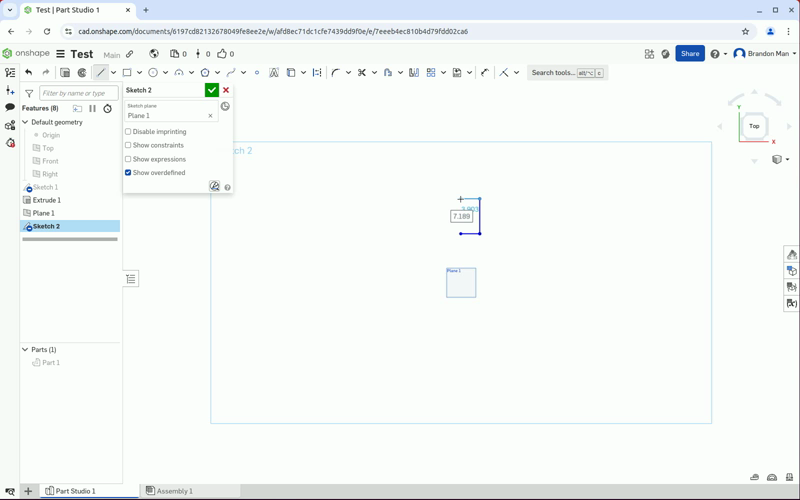
key_up(shift)
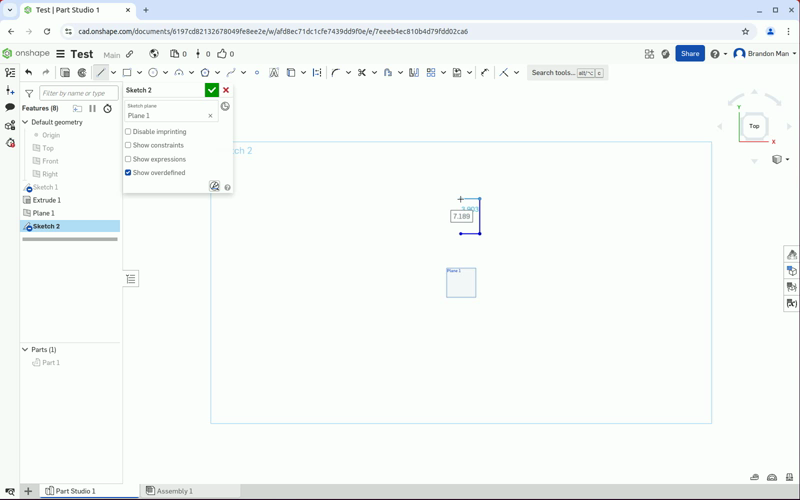
mouse_move(490, 198)
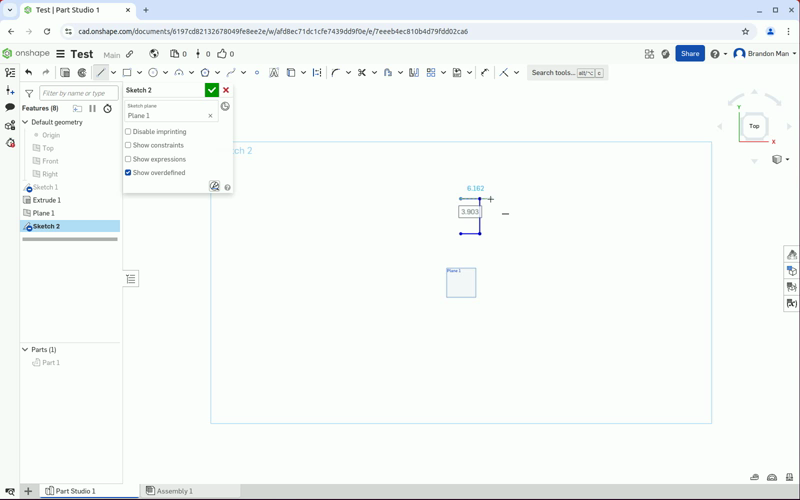
key_down(shift)
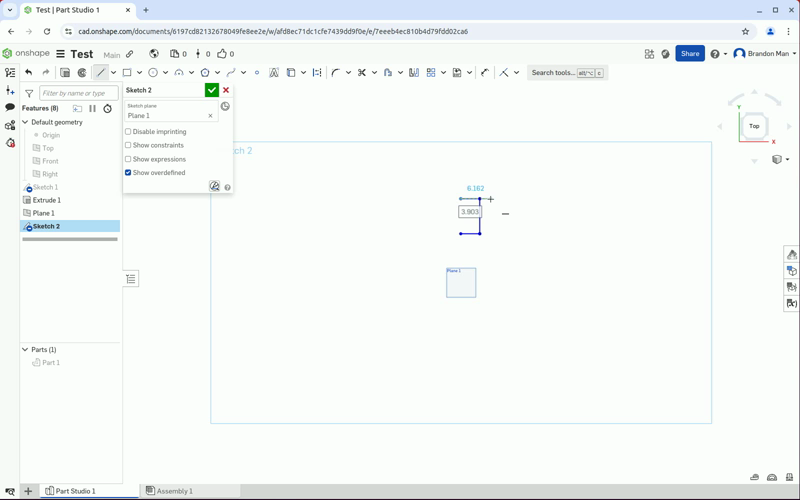
mouse_move(460, 233)
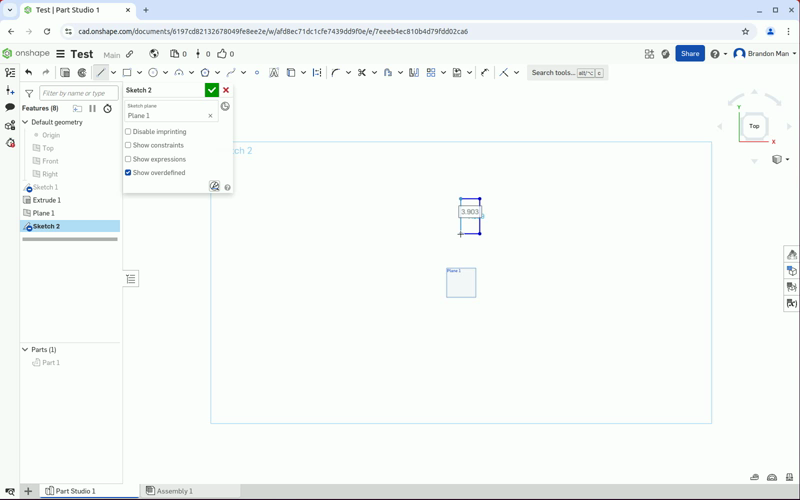
key_up(shift)
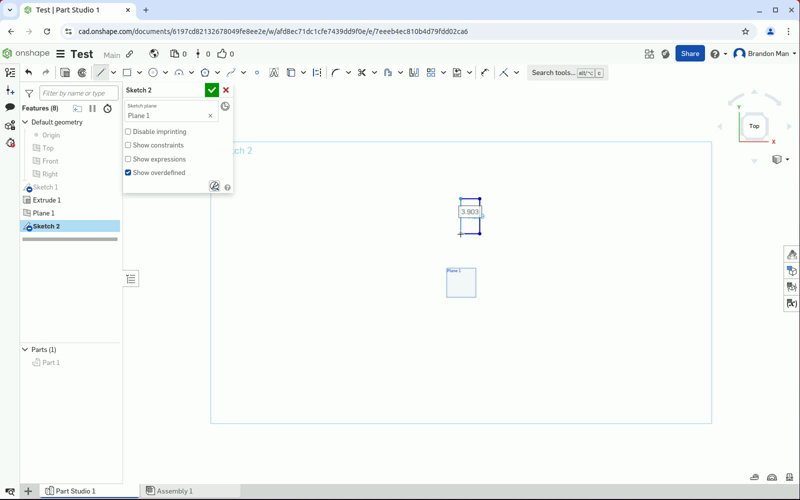
click(460, 233)
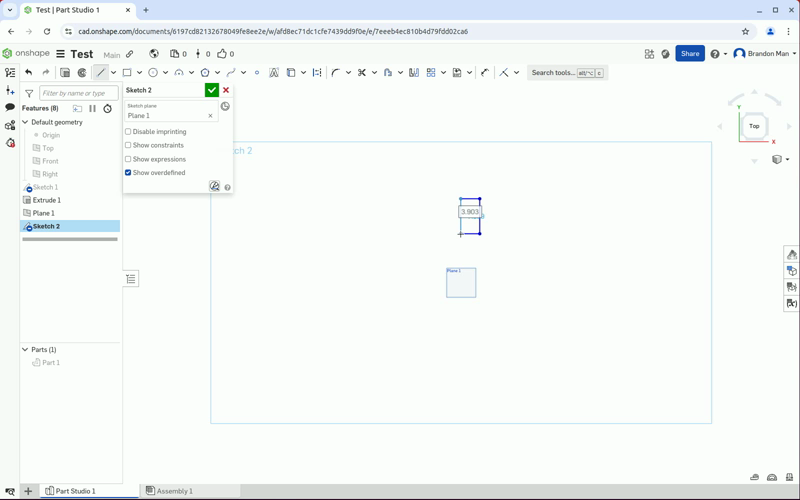
key(esc)
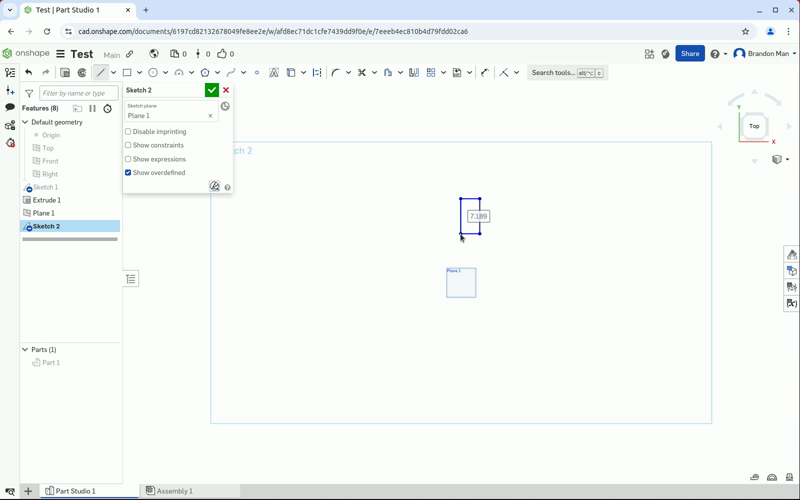
mouse_move(479, 202)
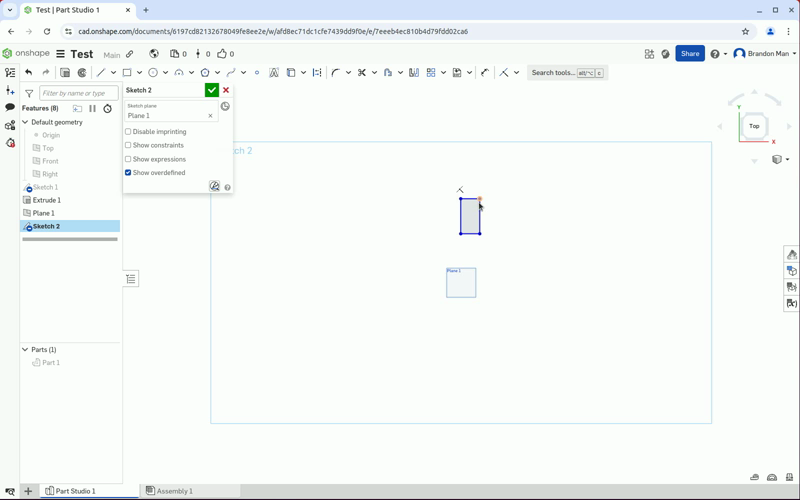
scroll(6)
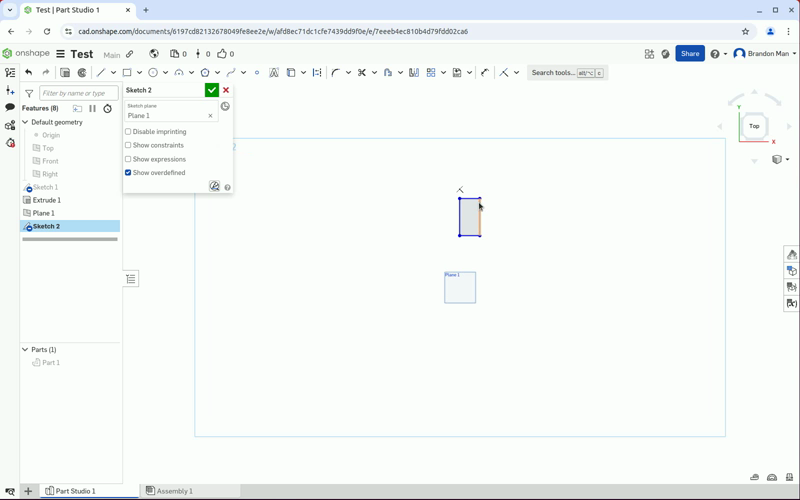
scroll(6)
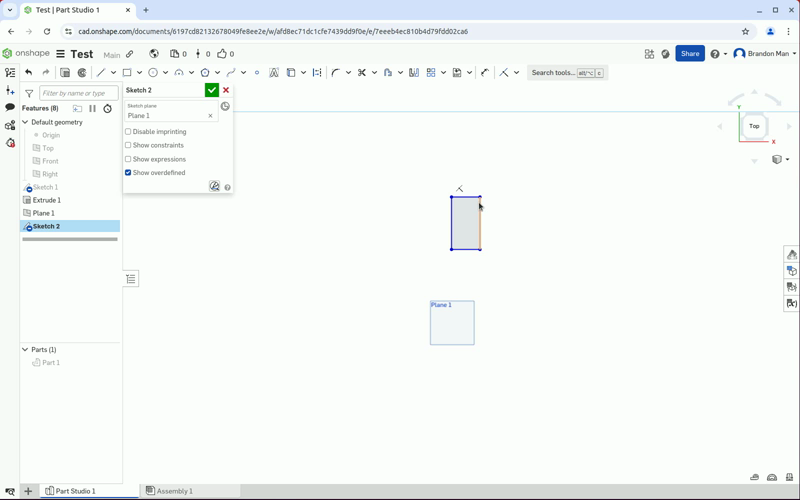
scroll(6)
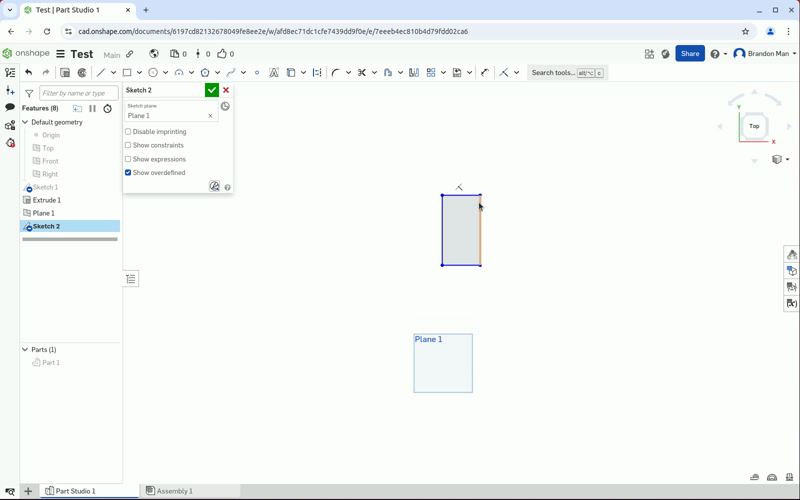
scroll(6)
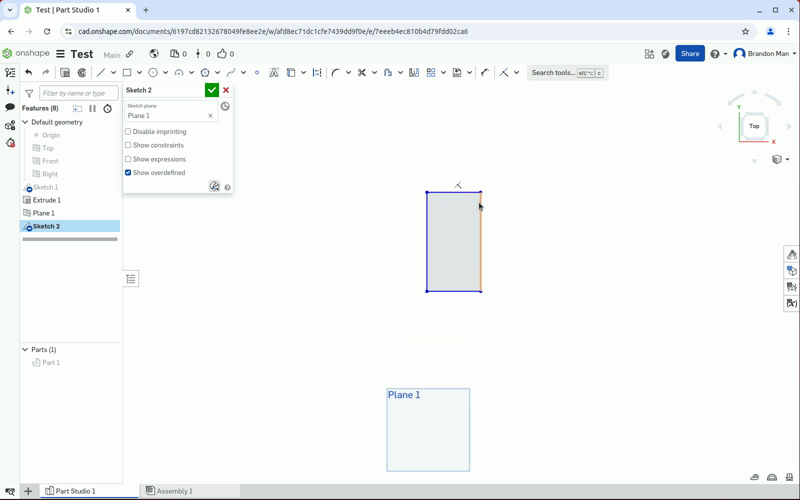
scroll(6)
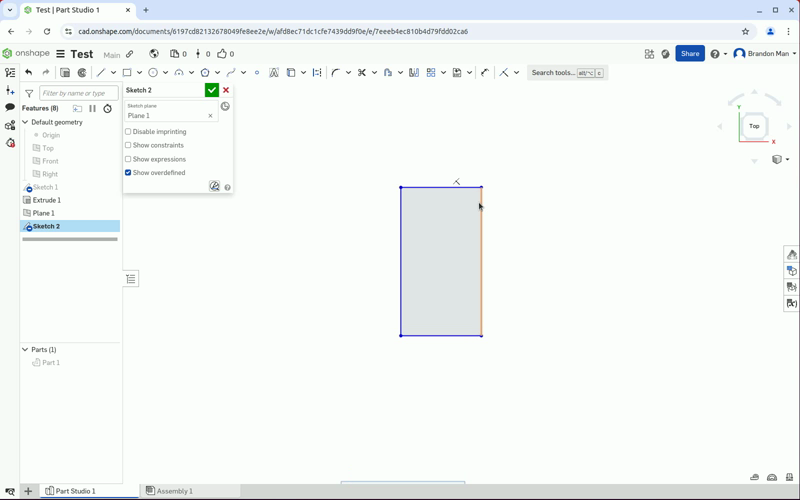
scroll(6)
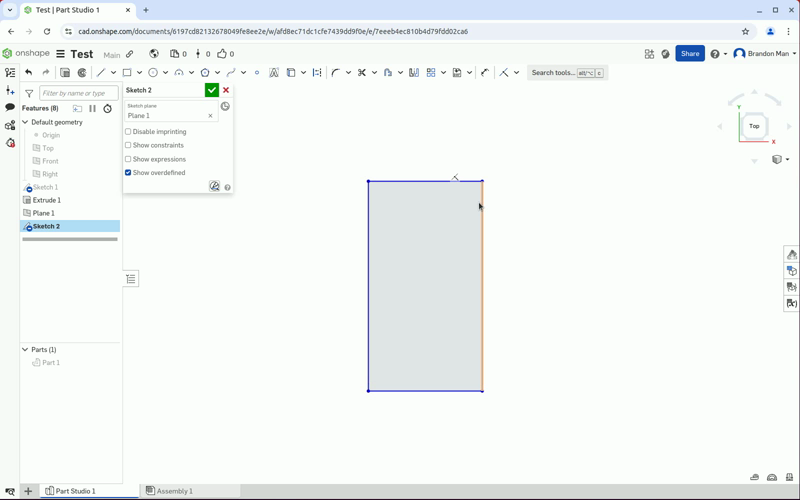
scroll(6)
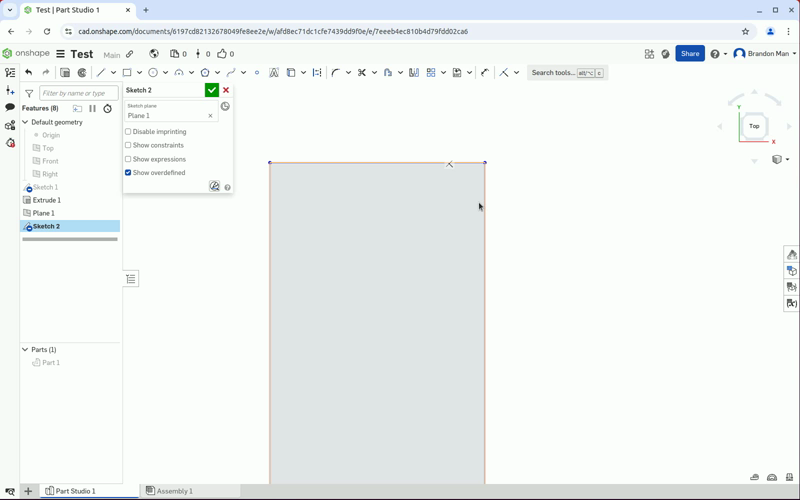
click(479, 202)
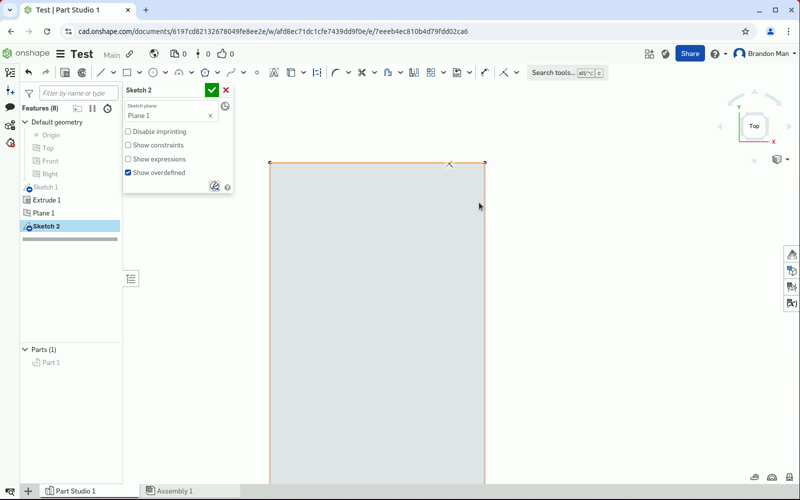
scroll(-6)
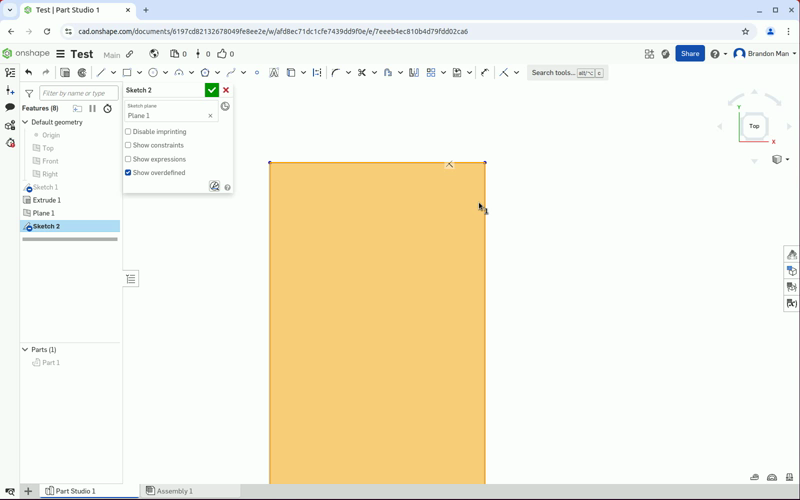
scroll(-6)
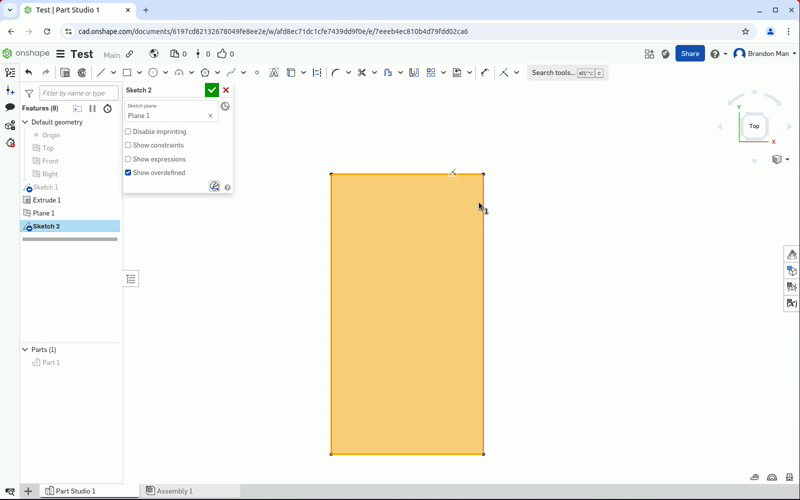
scroll(-6)
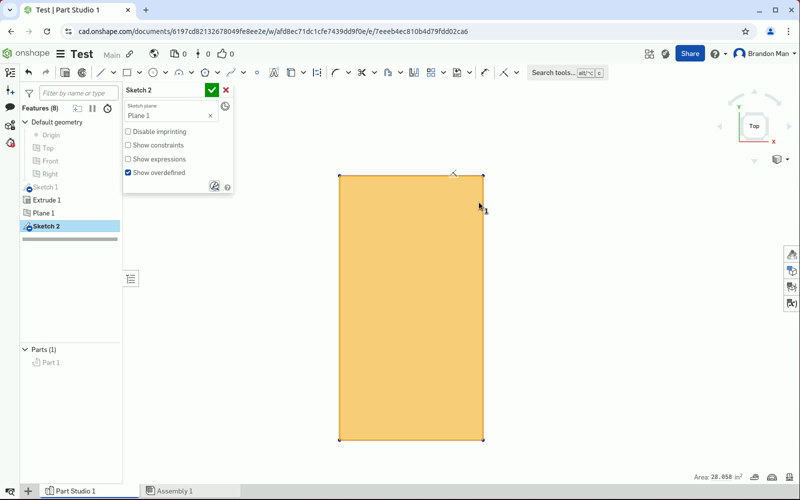
scroll(-6)
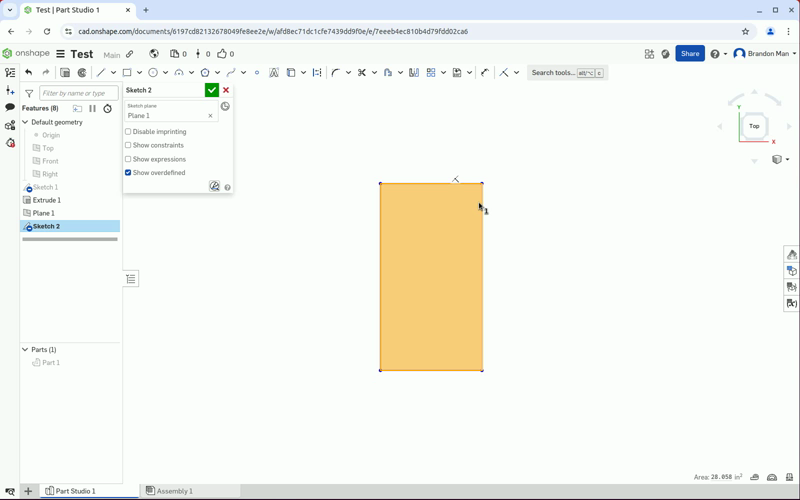
scroll(-6)
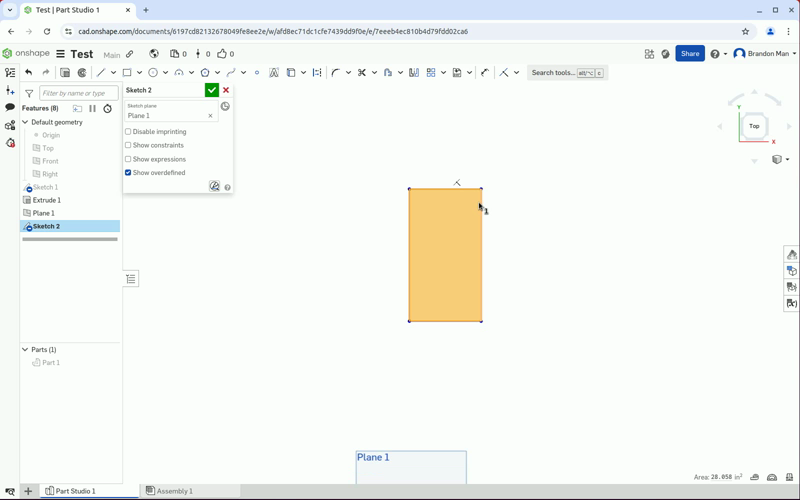
scroll(-6)
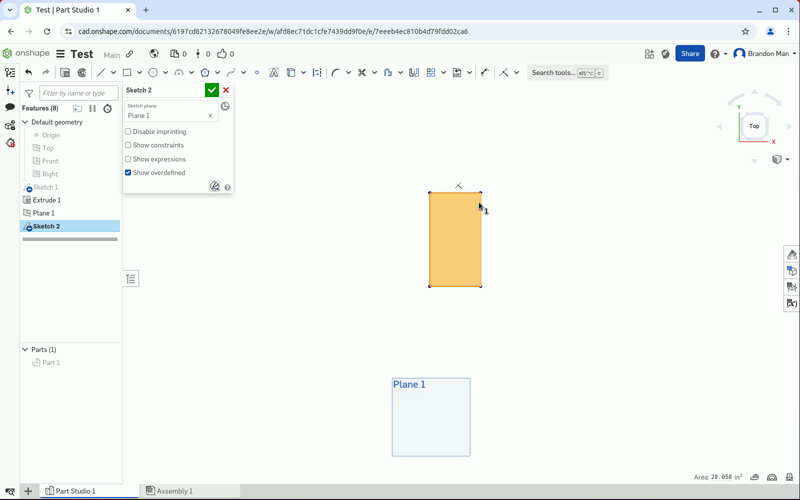
scroll(-6)
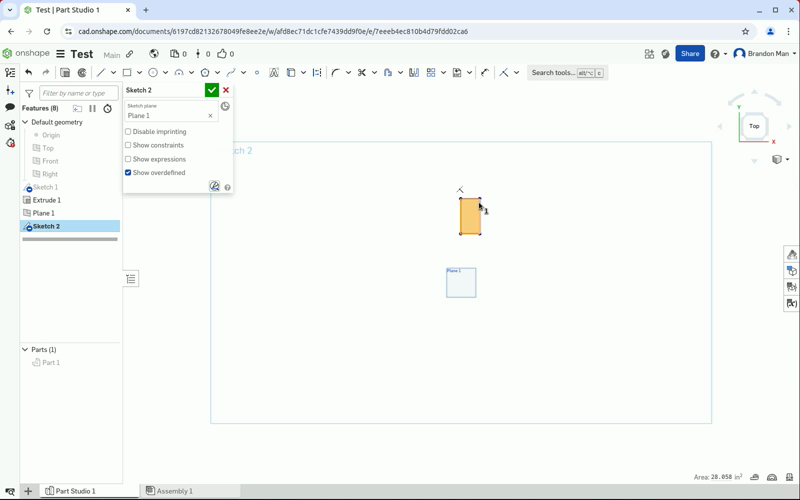
mouse_move(73, 352)
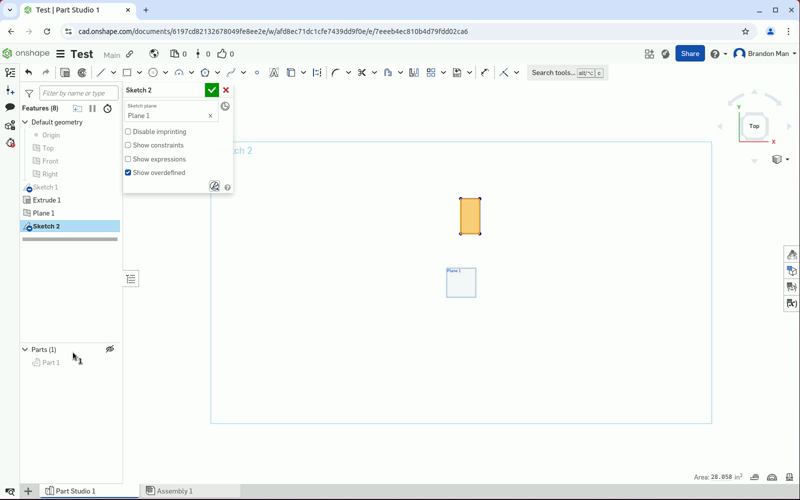
key(shift+y)
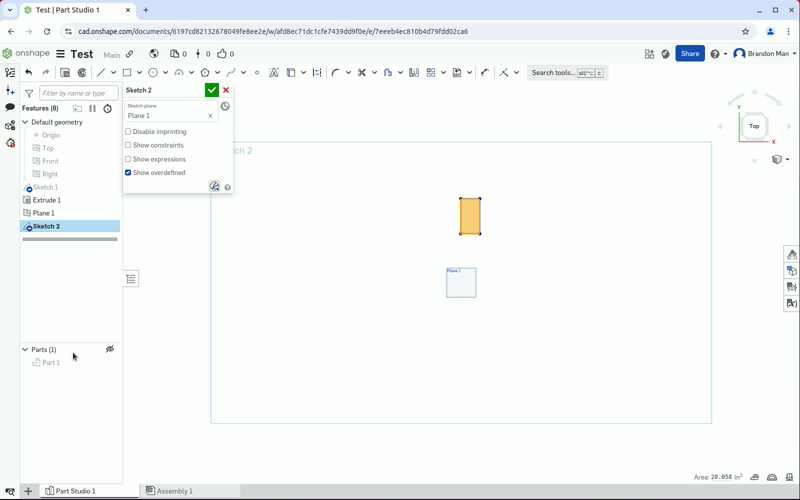
key(shift+e)
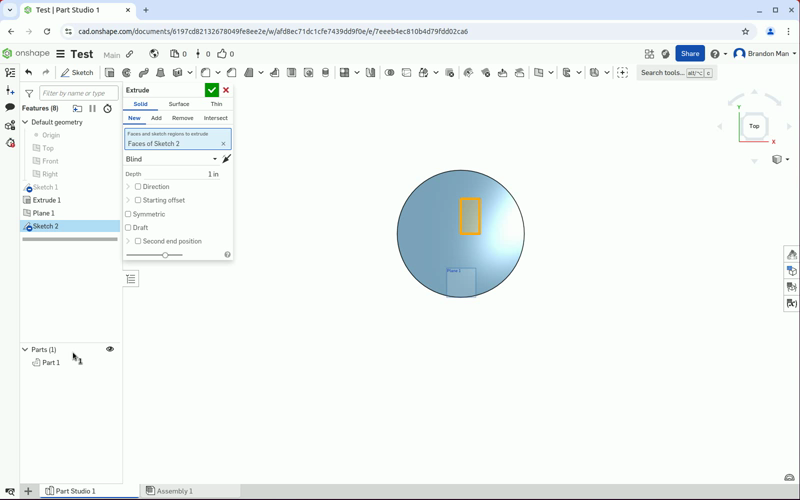
mouse_move(143, 106)
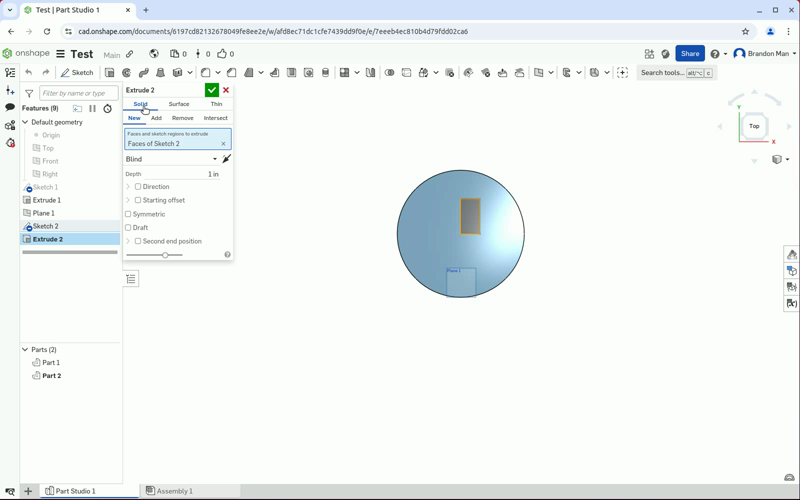
click(143, 106)
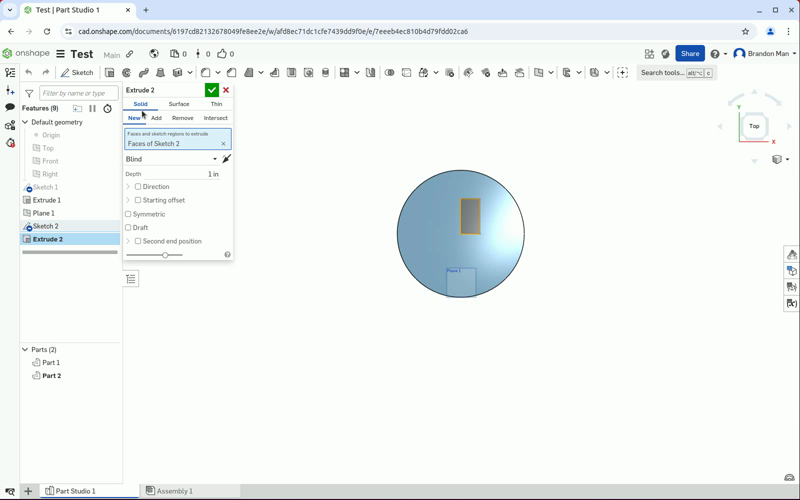
mouse_move(137, 120)
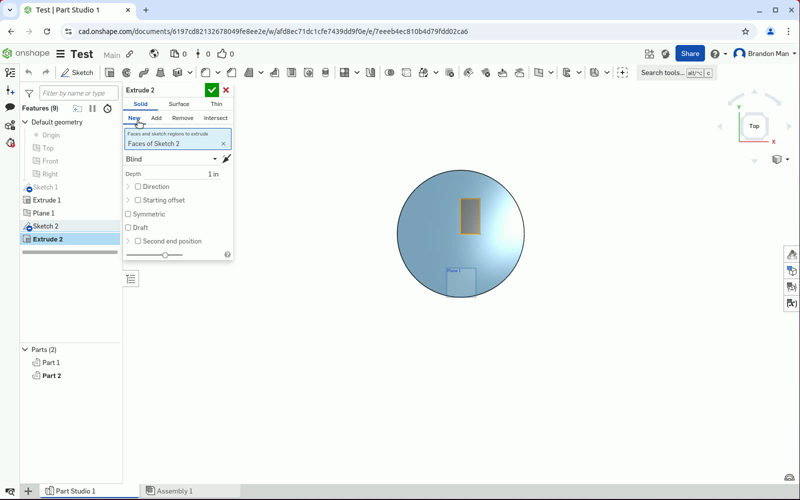
click(137, 120)
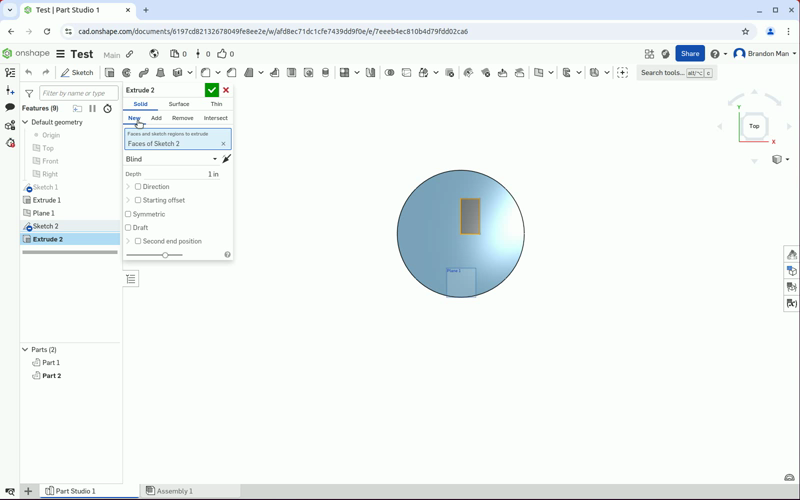
key(tab, 4)
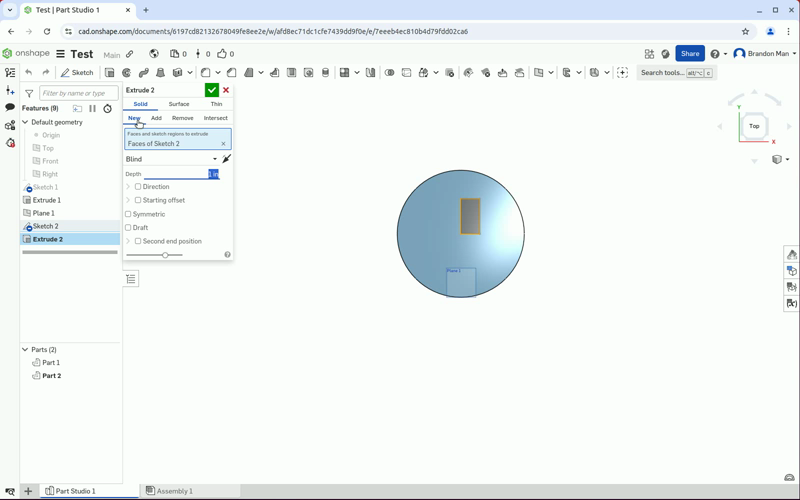
text(0.722)
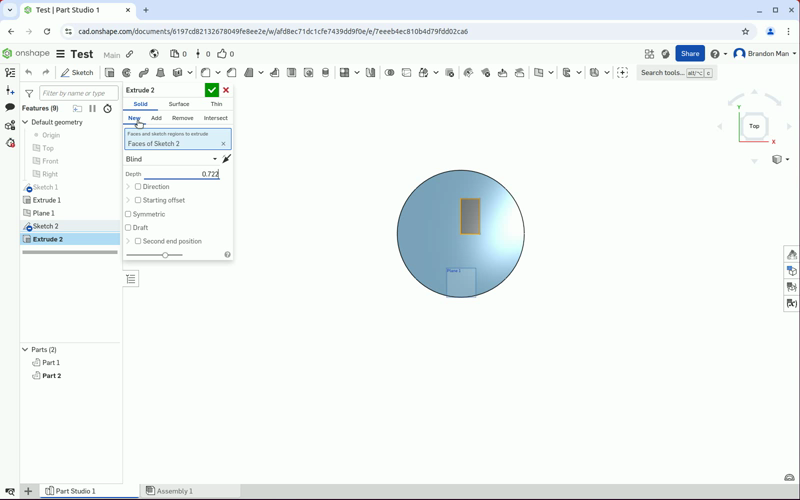
key(enter)
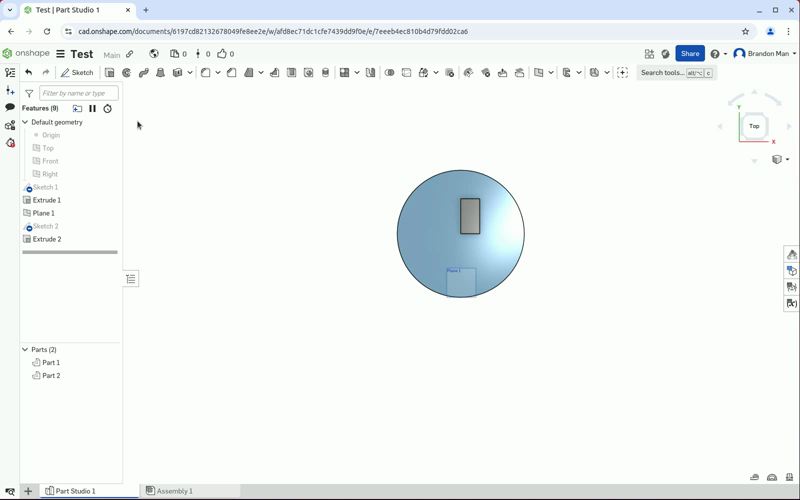
key(shift+h)
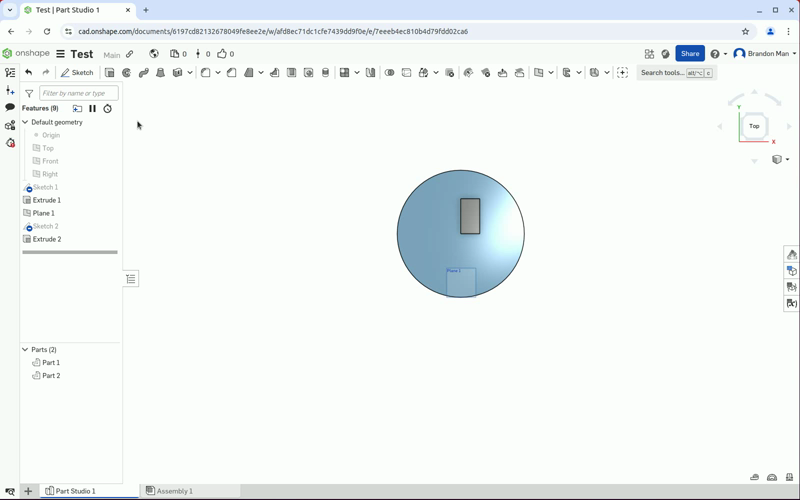
key(shift+h)
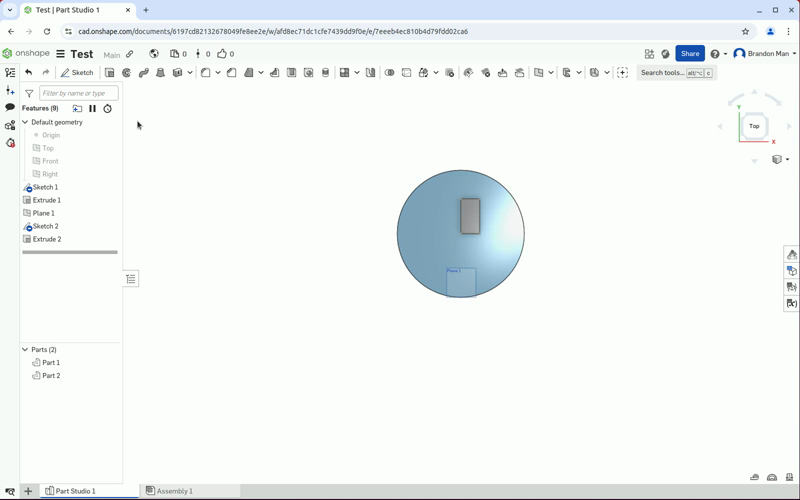
key(shift+7)
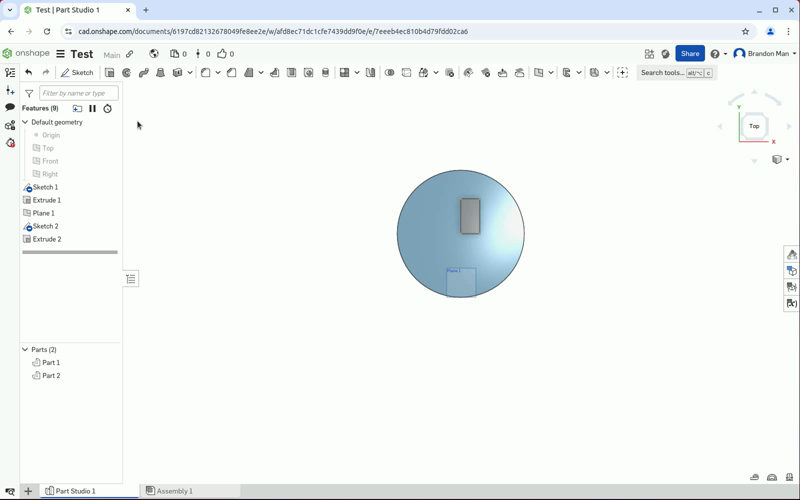
key(up, 3)
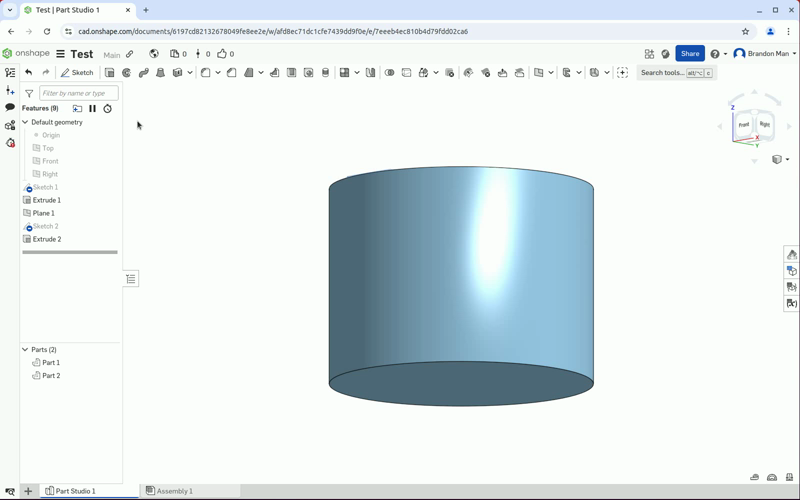
key(left, 3)
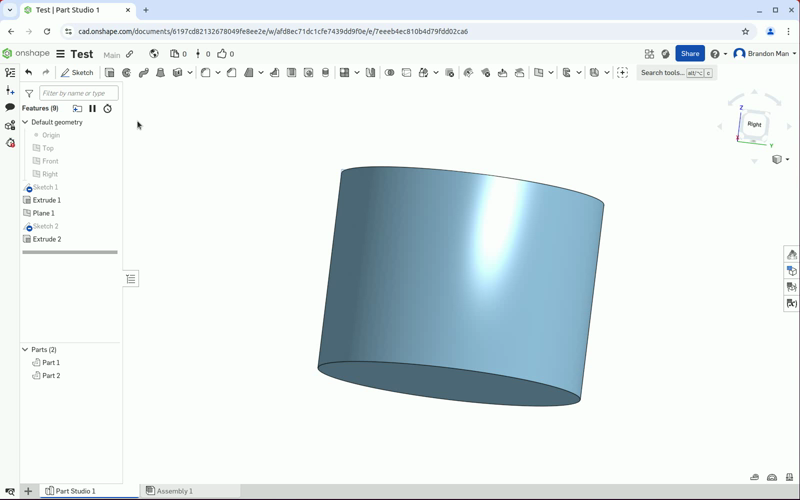
key(right, 3)
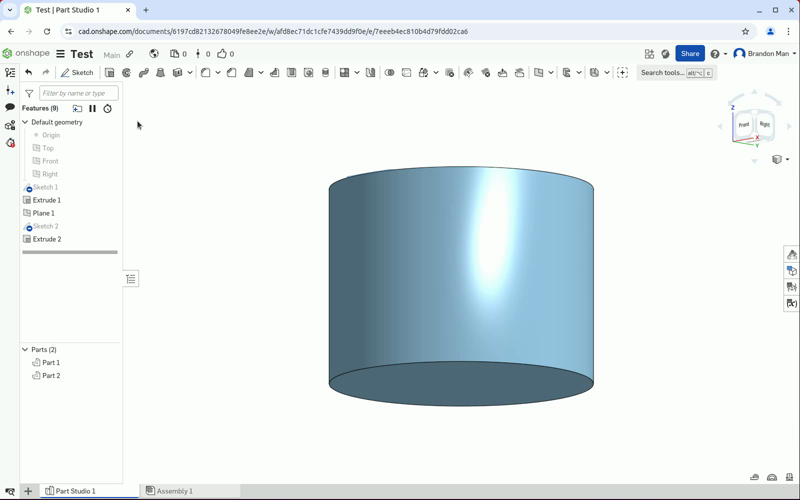
key(down, 3)
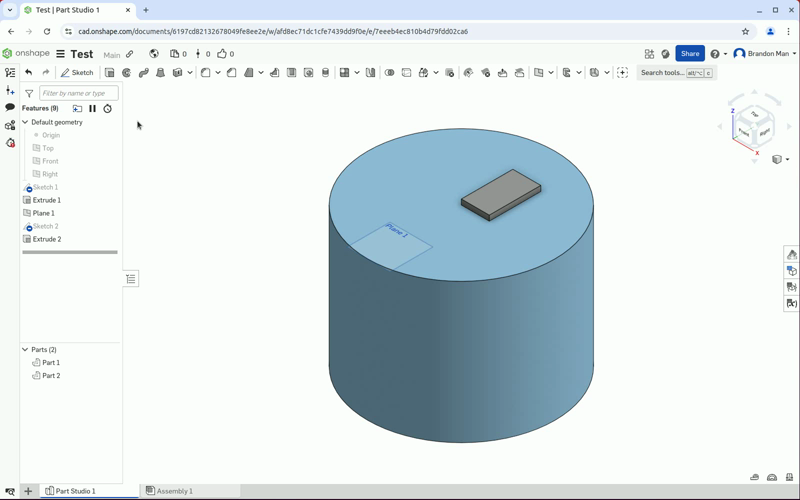
mouse_move(73, 189)
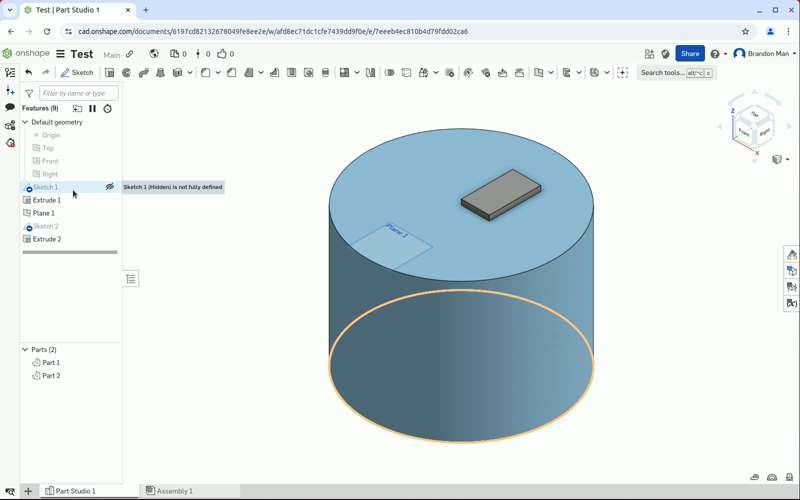
click(73, 189)